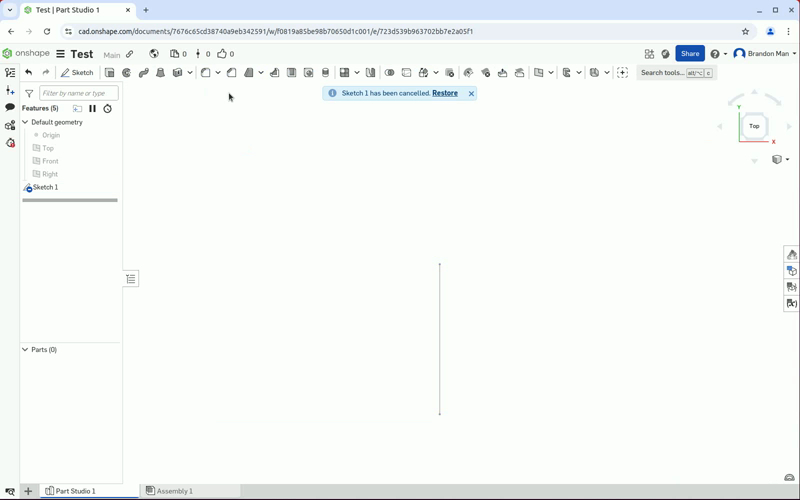
key(shift+h)
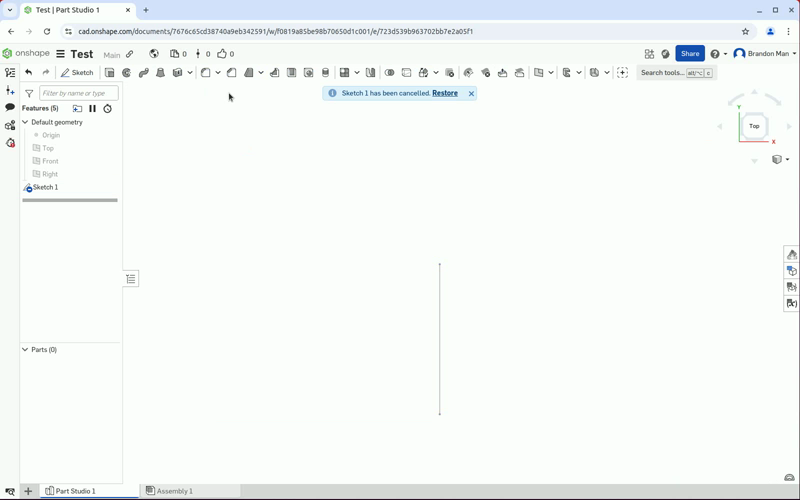
key(shift+s)
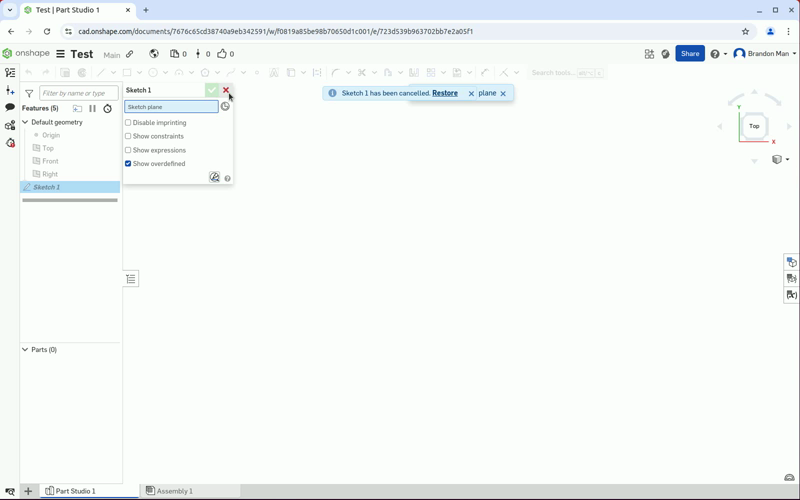
mouse_move(73, 150)
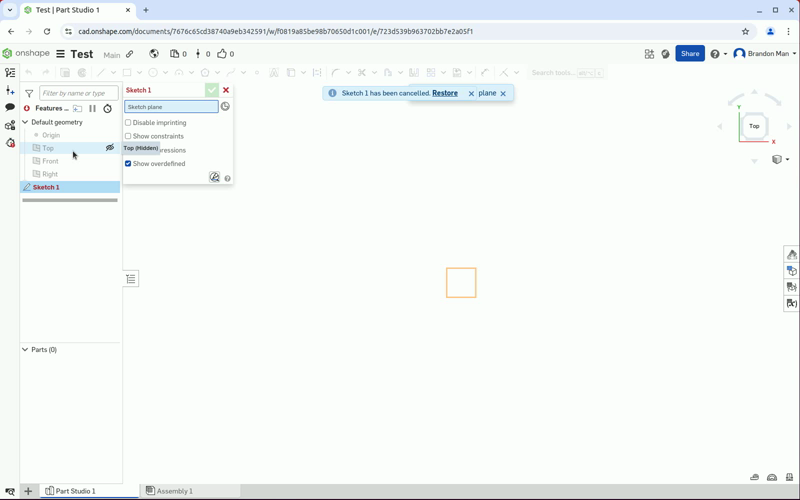
click(73, 150)
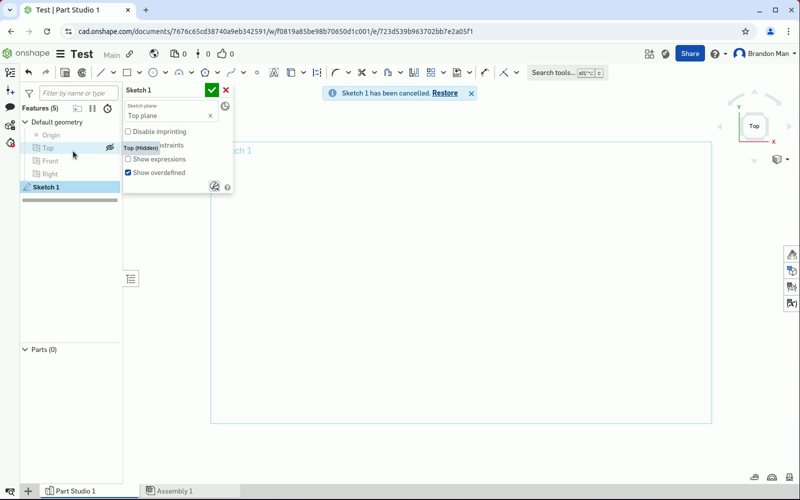
mouse_move(73, 352)
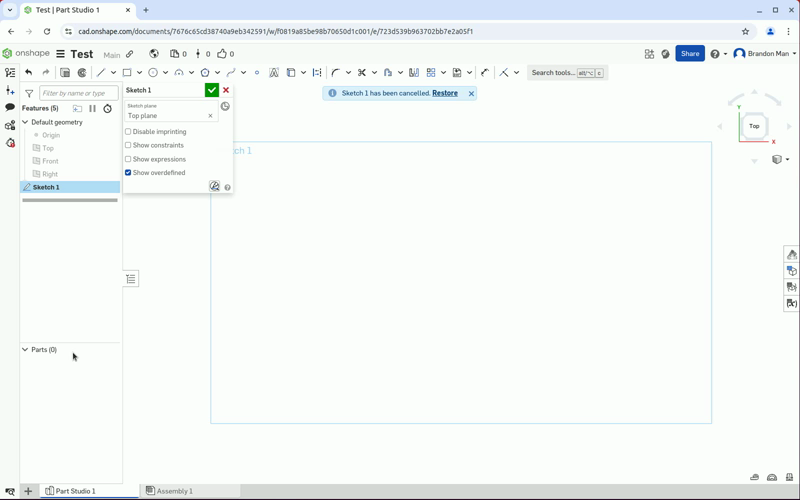
key(y)
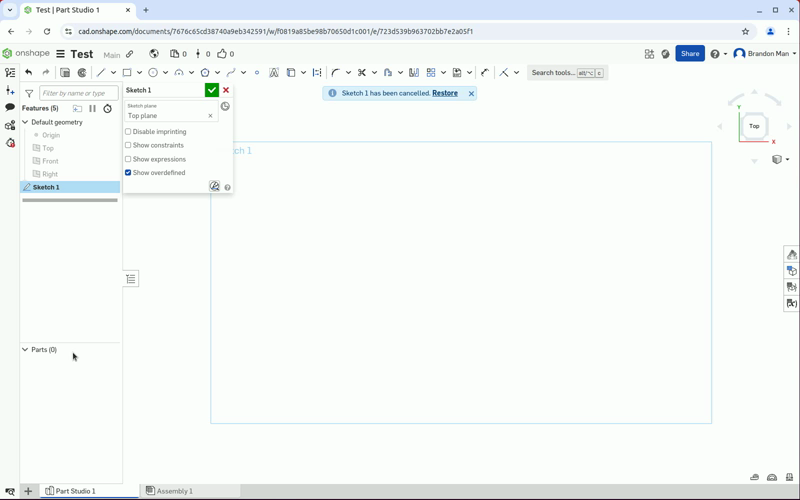
key(l)
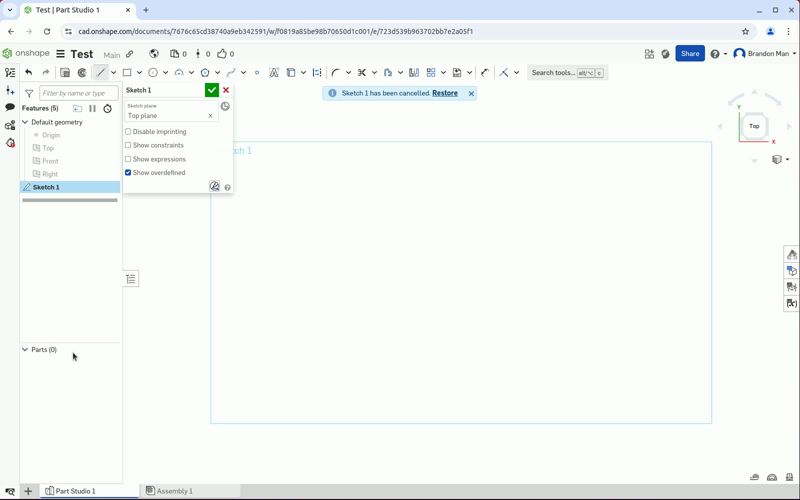
key_down(shift)
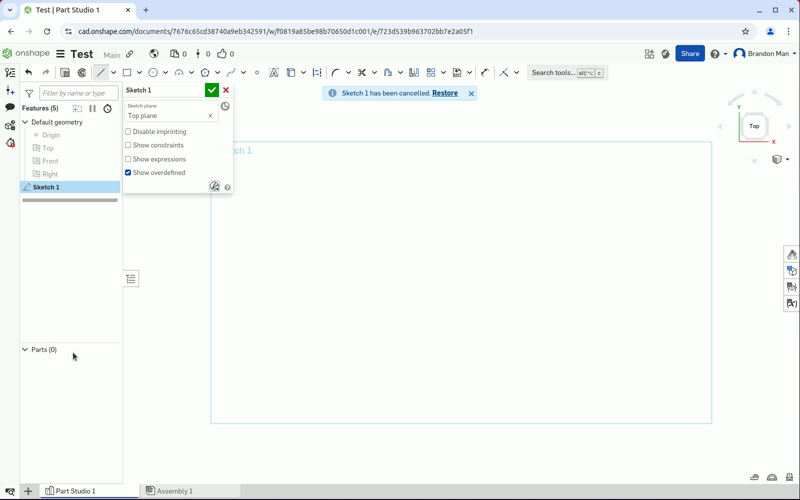
mouse_move(460, 282)
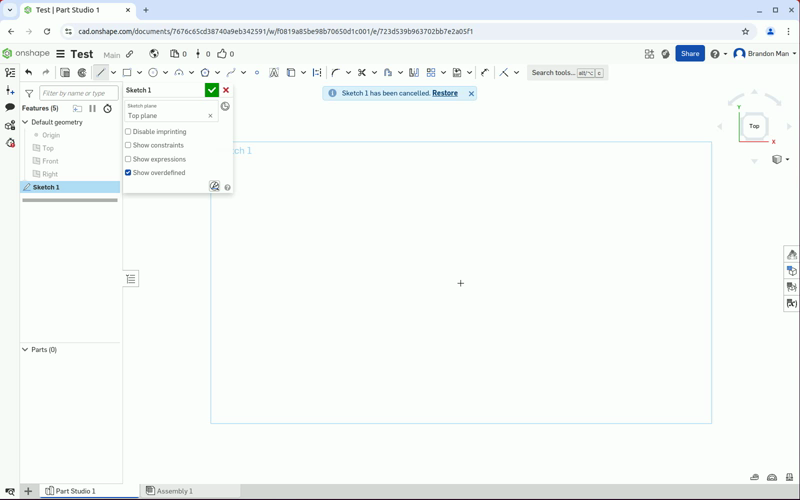
click(460, 282)
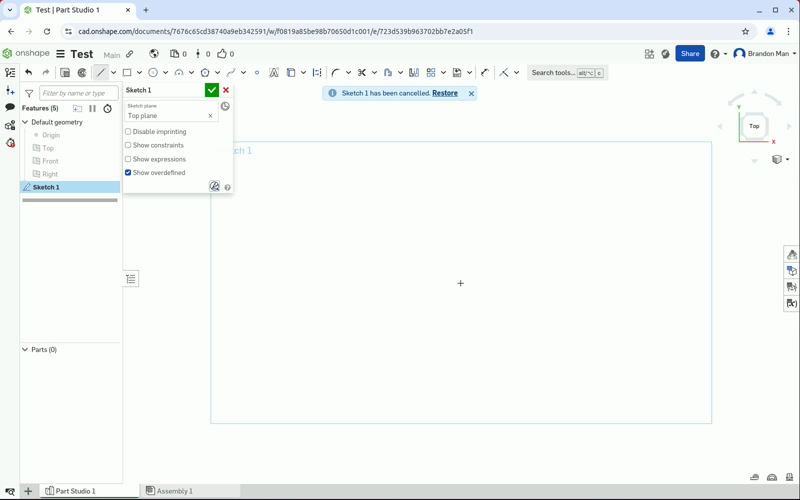
key_up(shift)
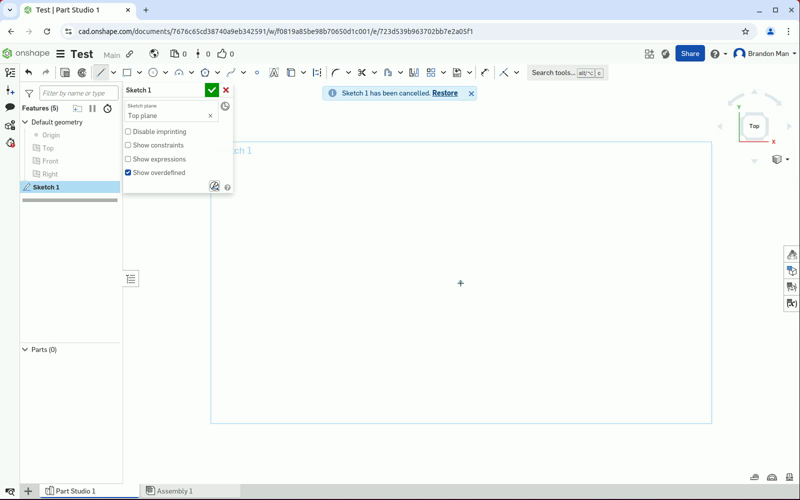
key_down(shift)
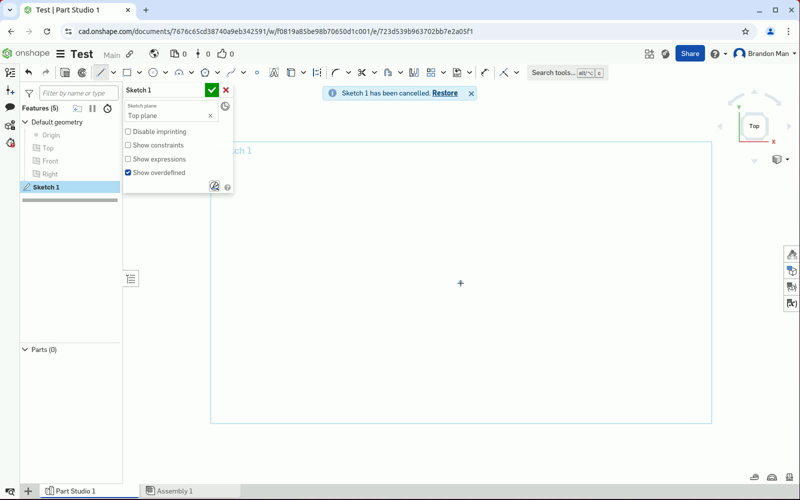
mouse_move(535, 282)
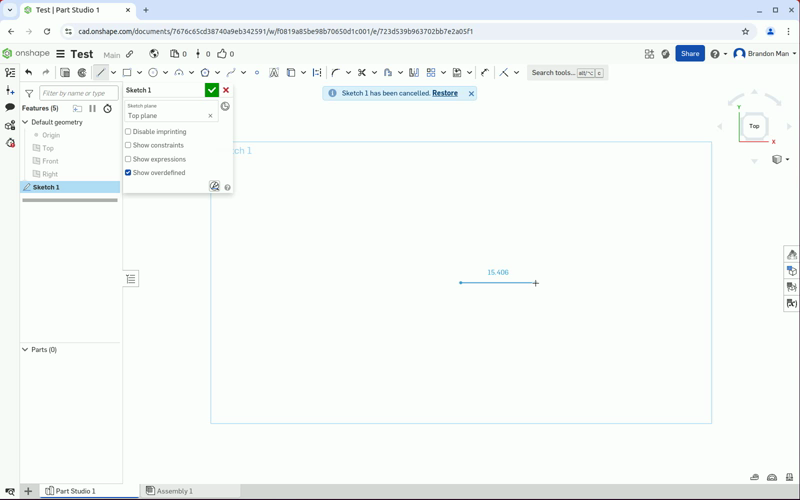
click(535, 282)
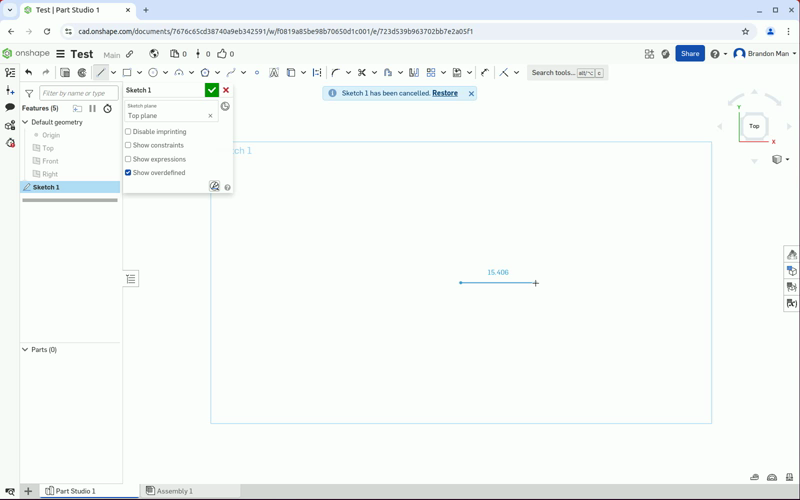
key_up(shift)
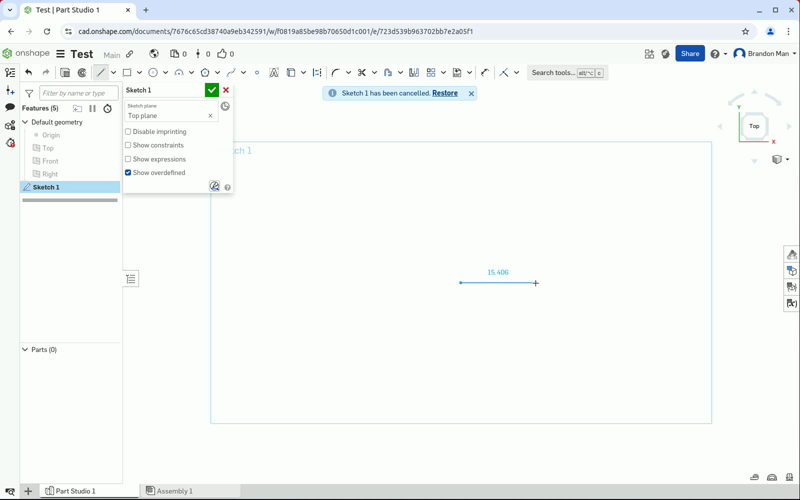
key_down(shift)
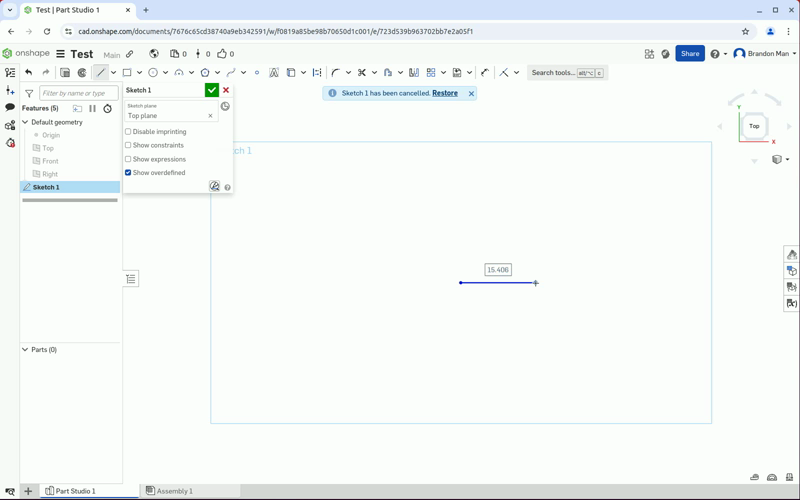
mouse_move(535, 170)
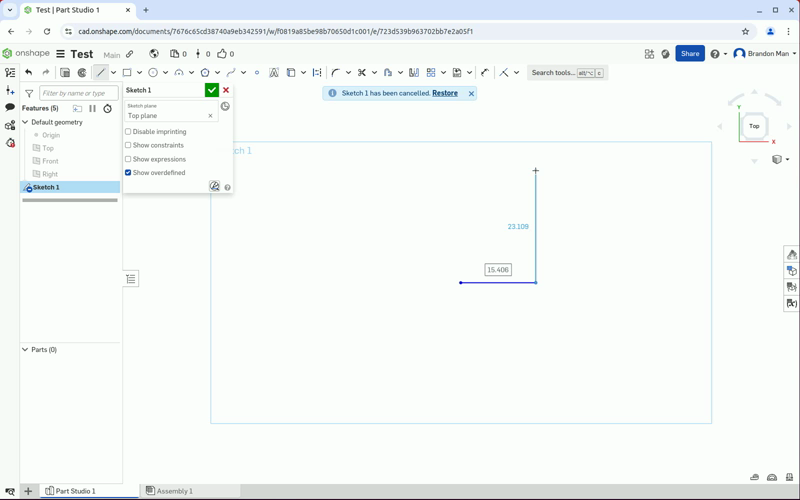
click(535, 170)
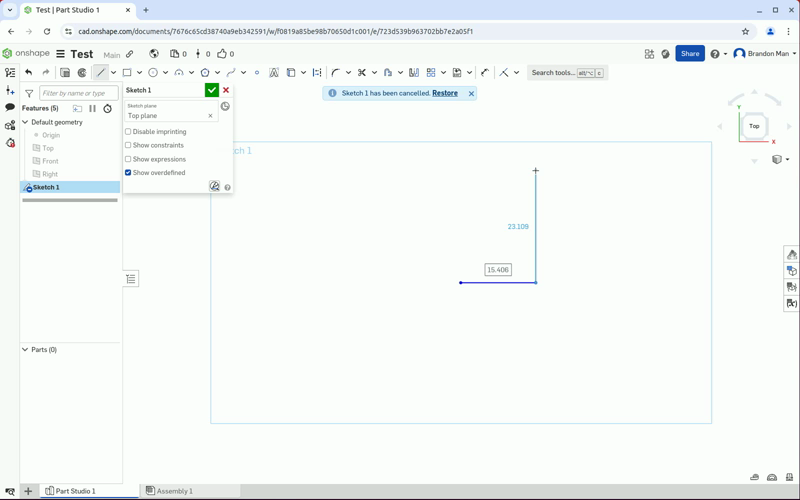
key_up(shift)
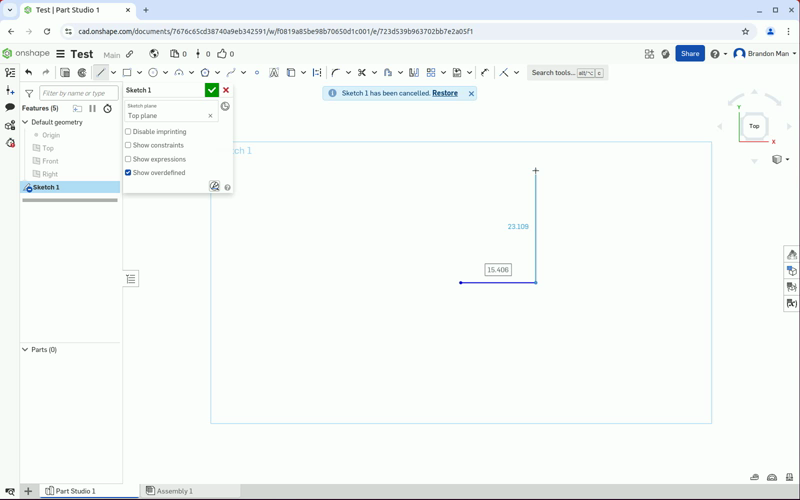
key_down(shift)
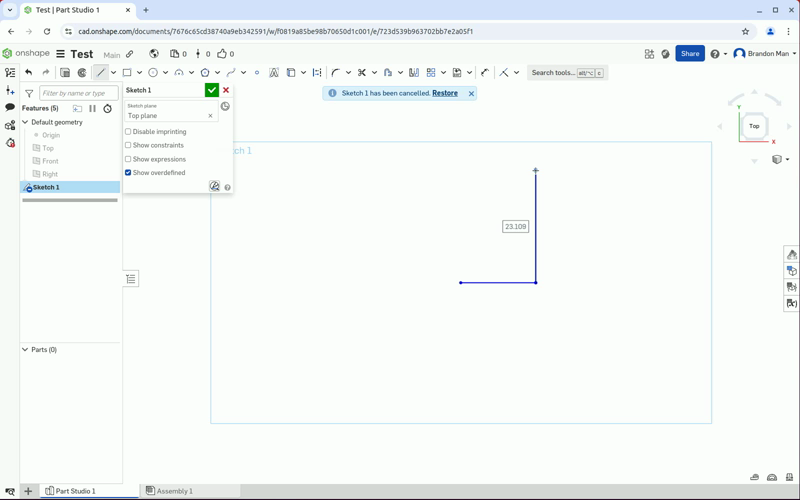
mouse_move(460, 170)
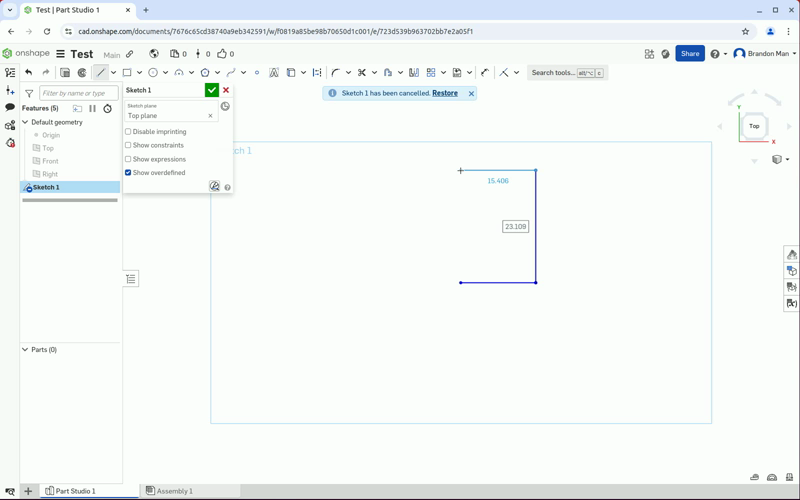
click(460, 170)
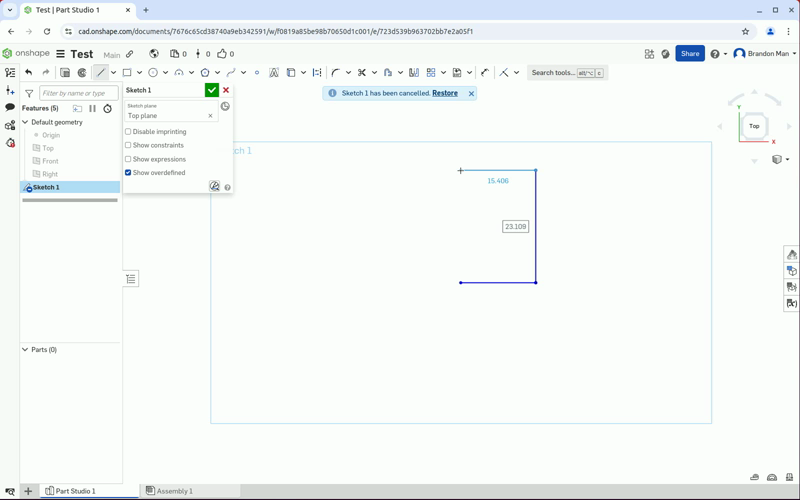
key_up(shift)
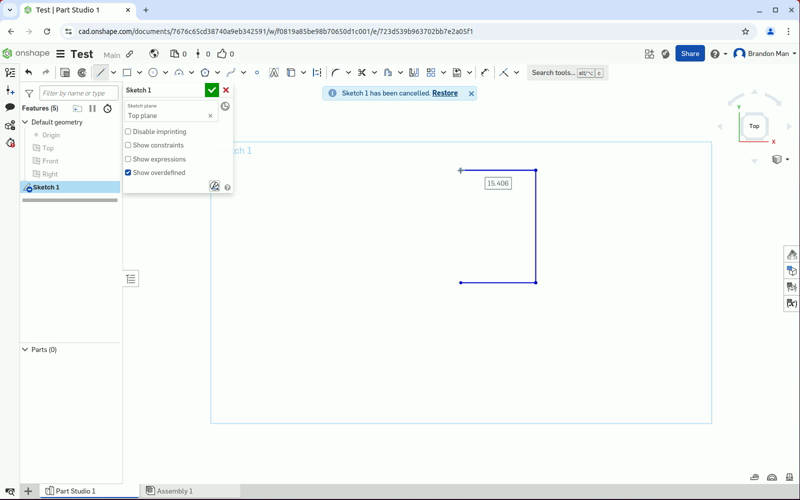
key_down(shift)
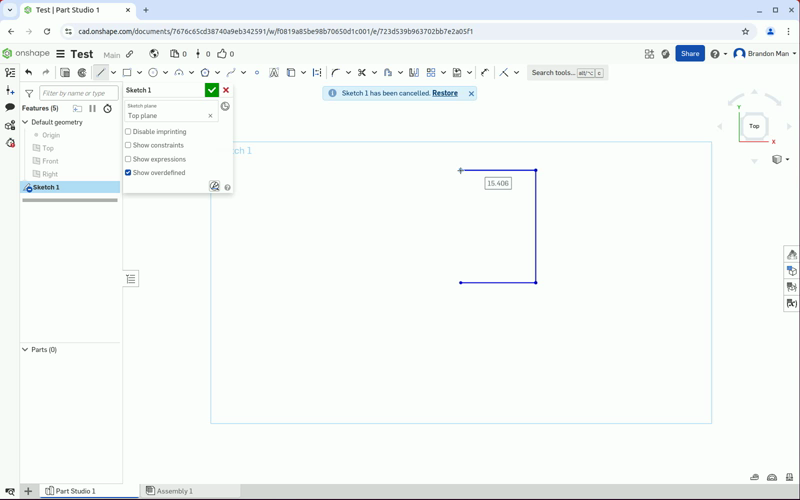
mouse_move(460, 282)
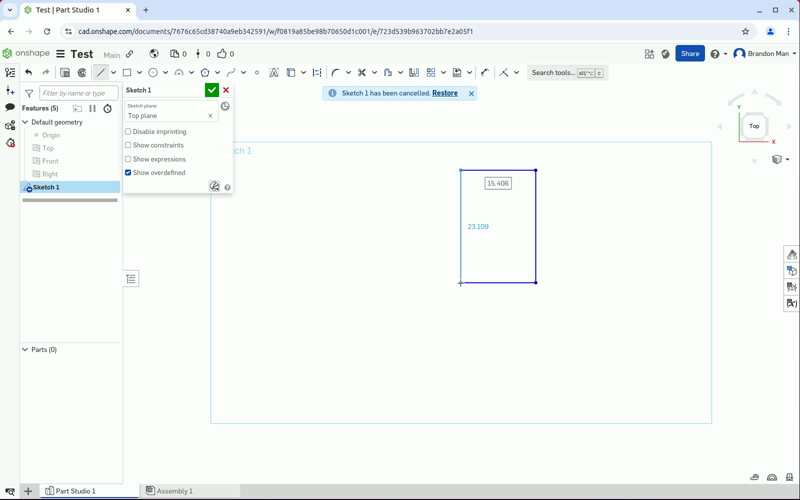
key_up(shift)
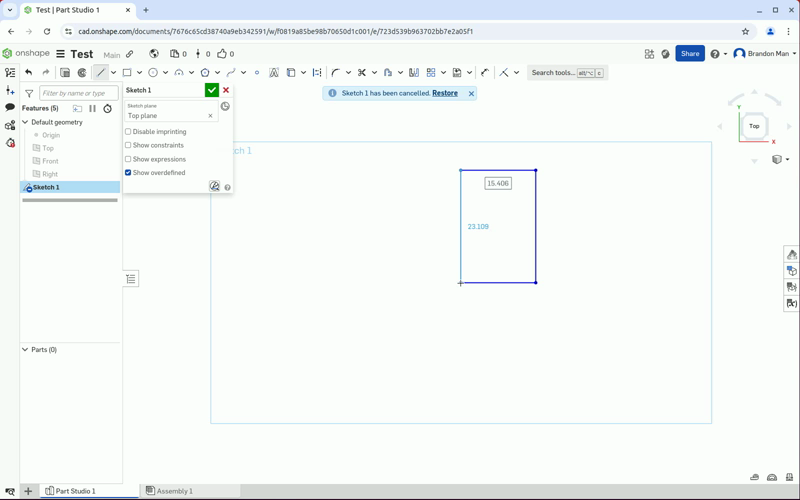
click(460, 282)
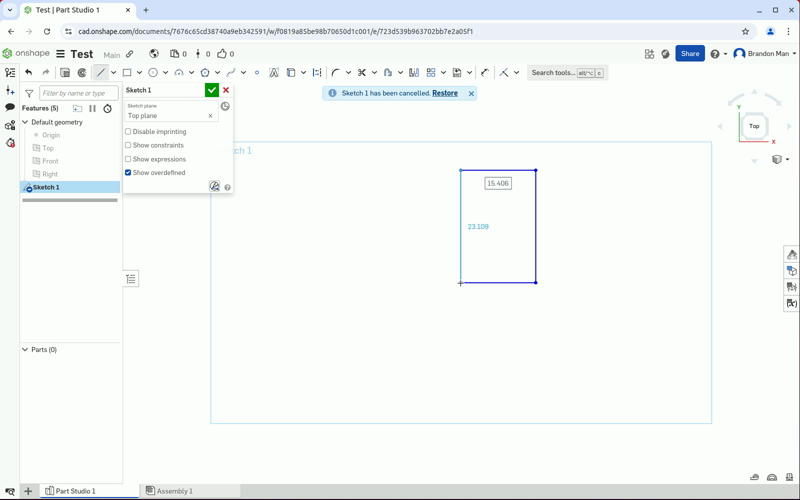
key(esc)
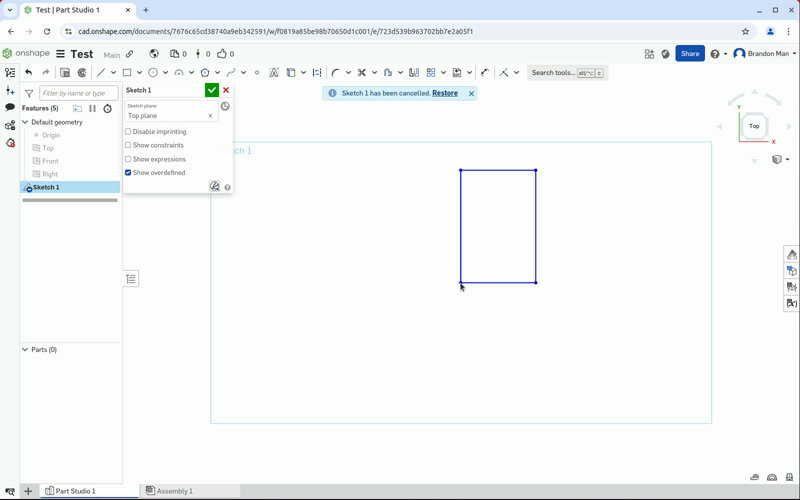
mouse_move(479, 223)
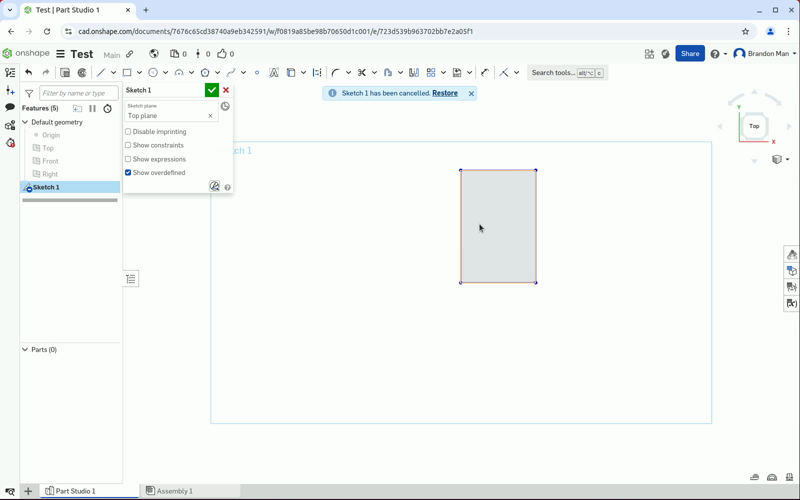
click(479, 223)
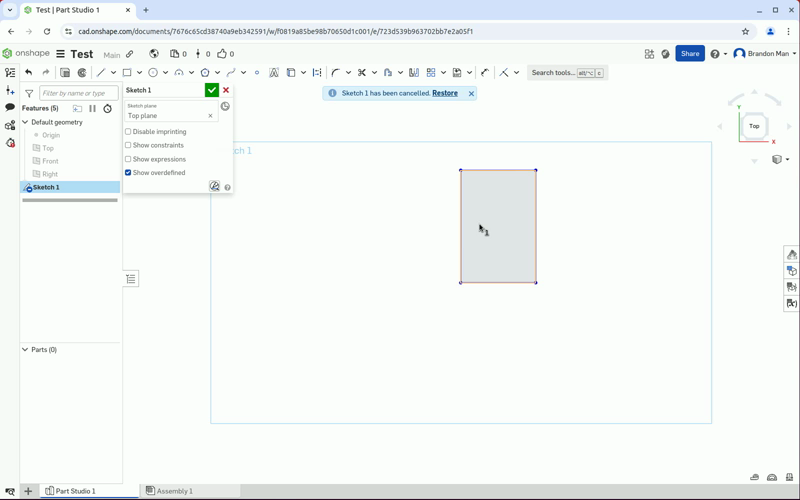
mouse_move(73, 352)
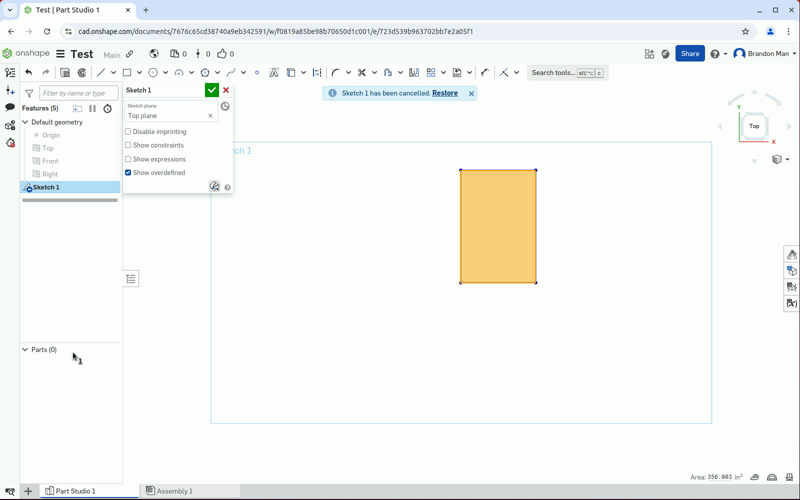
key(shift+y)
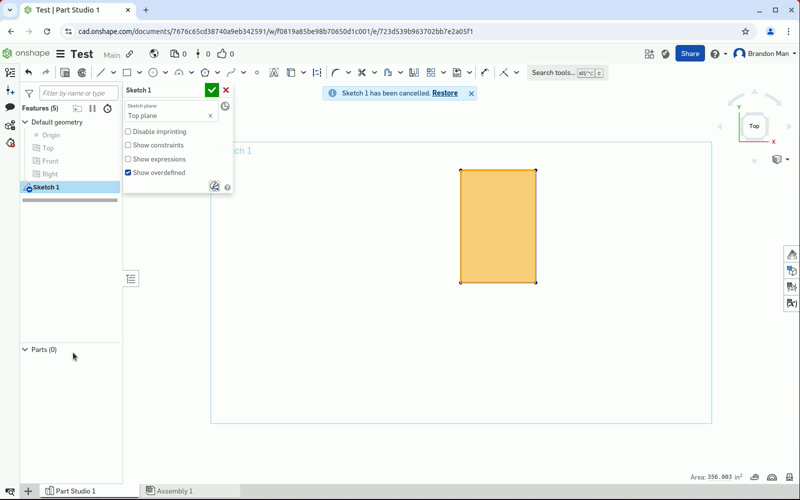
key(shift+e)
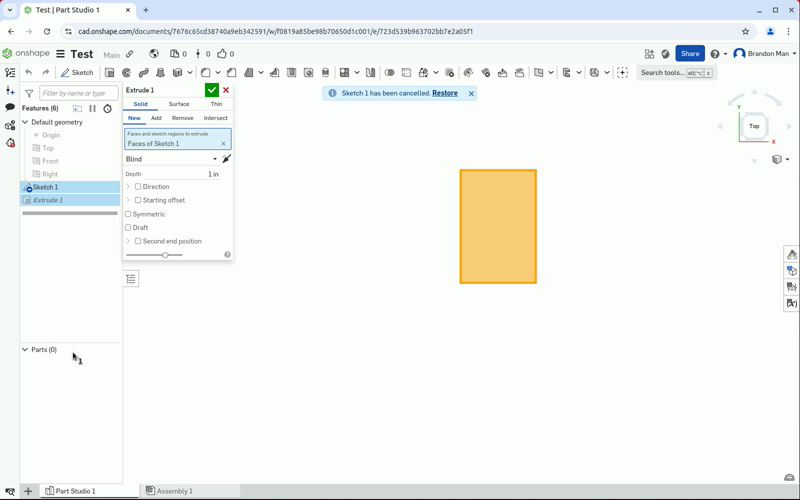
mouse_move(143, 106)
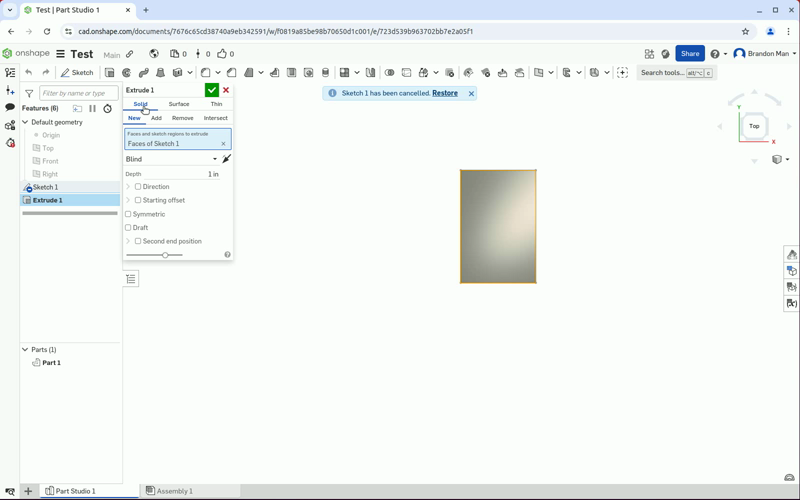
click(143, 106)
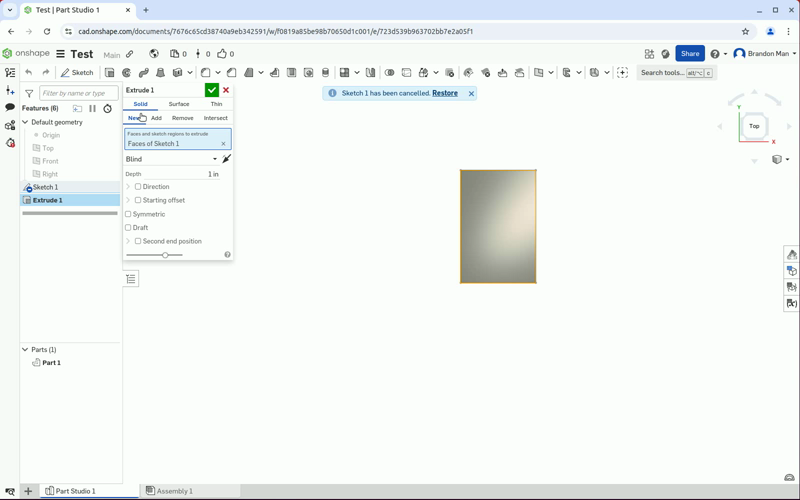
mouse_move(137, 120)
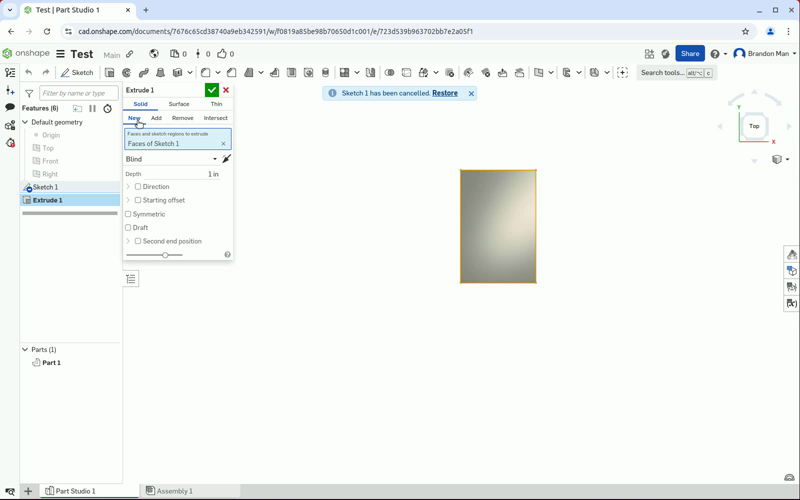
click(137, 120)
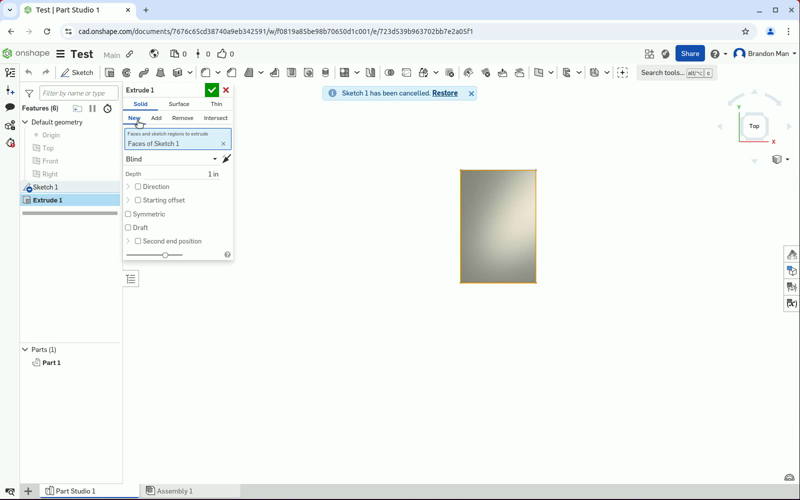
key(tab, 4)
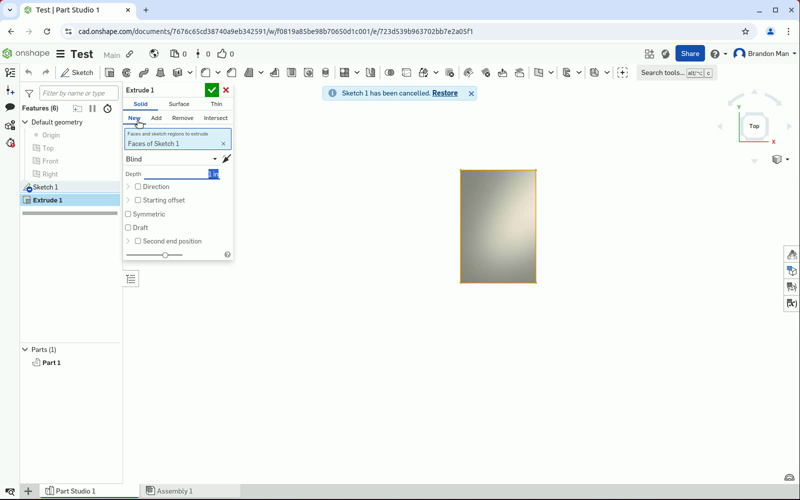
text(9.147)
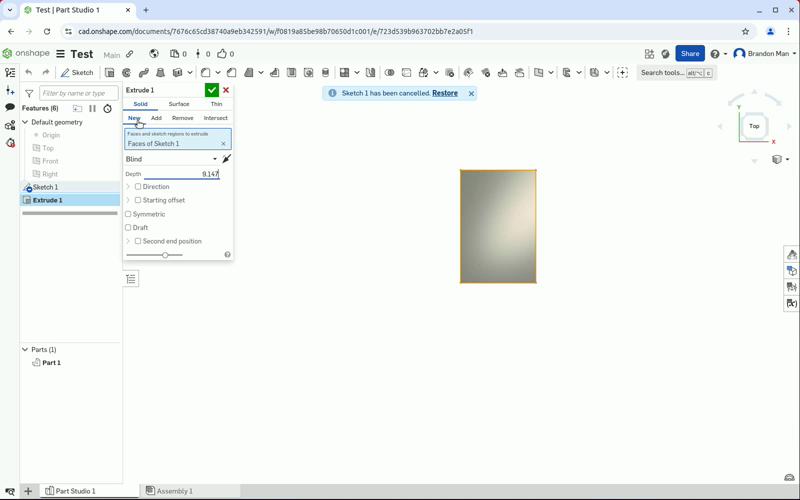
key(enter)
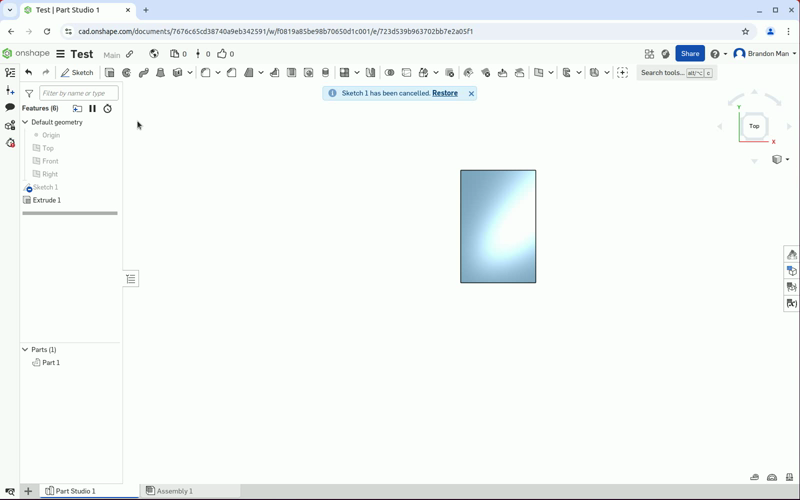
key(shift+h)
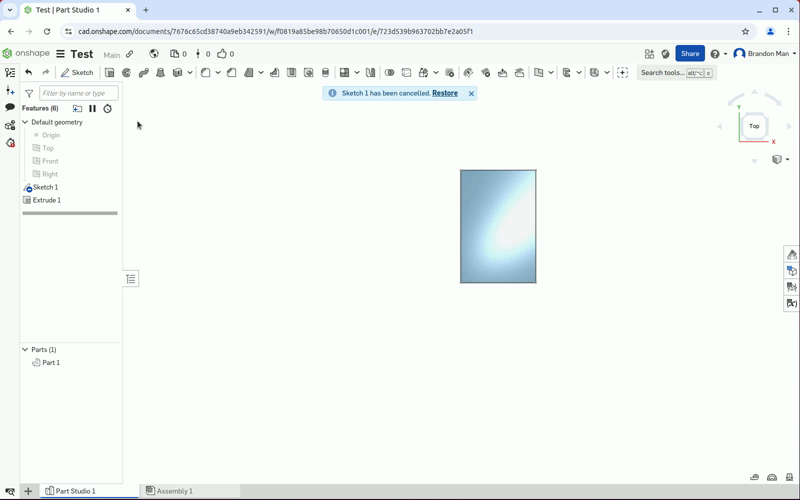
key(shift+h)
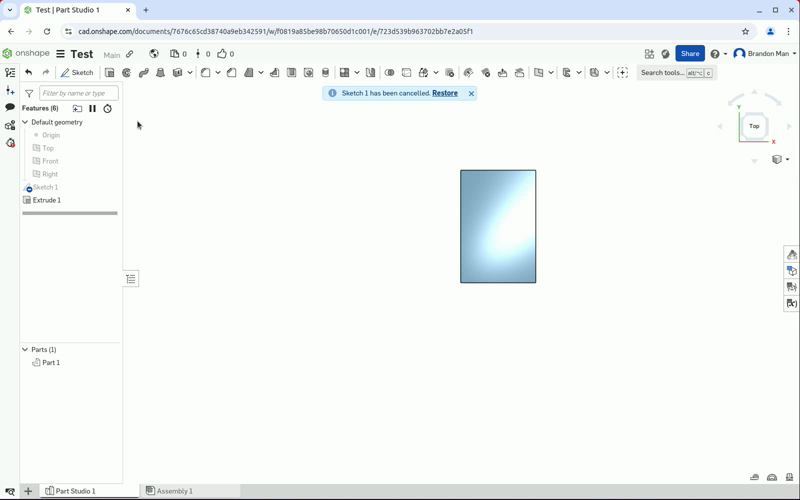
mouse_move(73, 189)
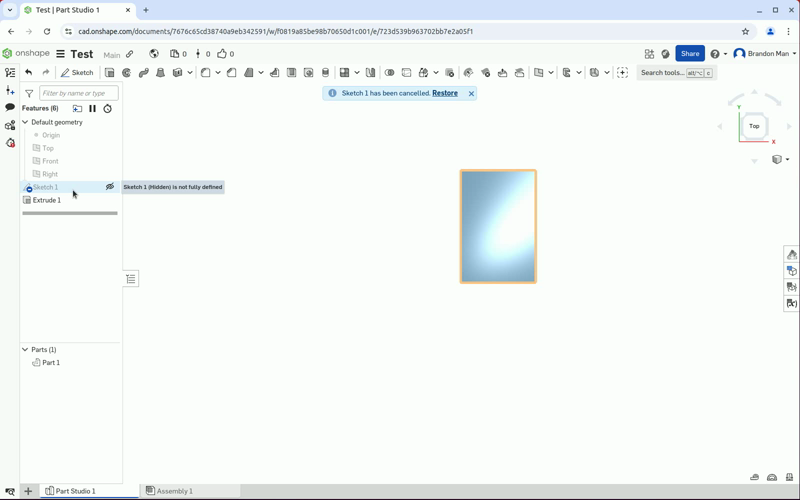
click(73, 189)
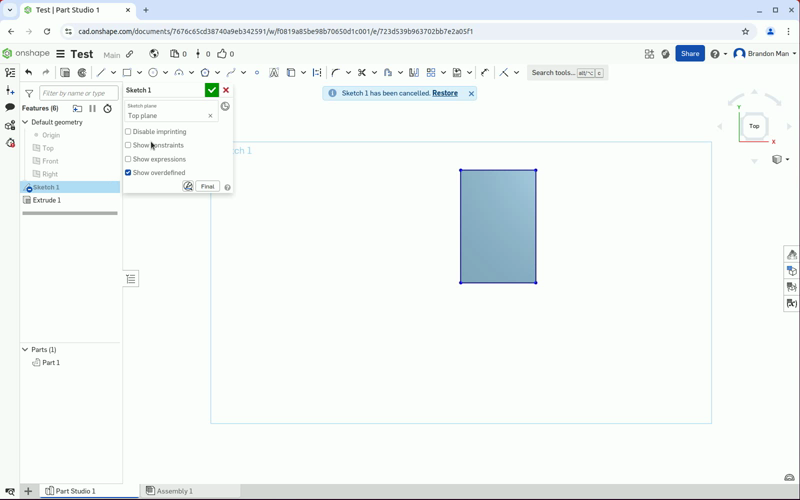
mouse_move(229, 92)
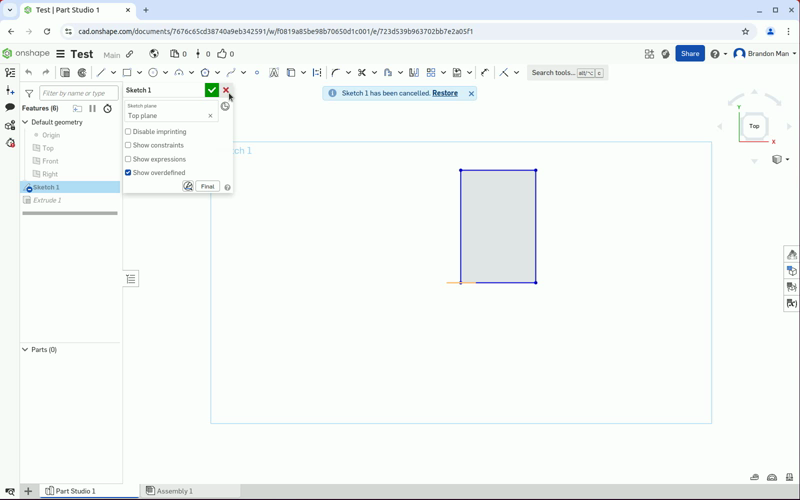
click(229, 92)
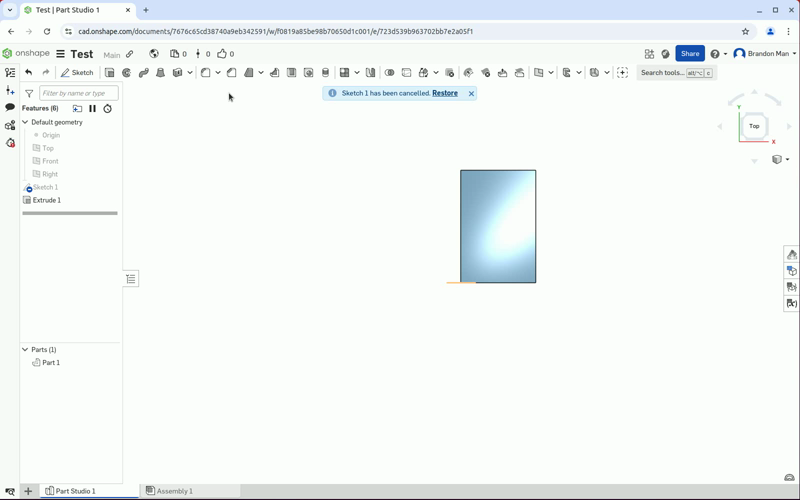
mouse_move(541, 75)
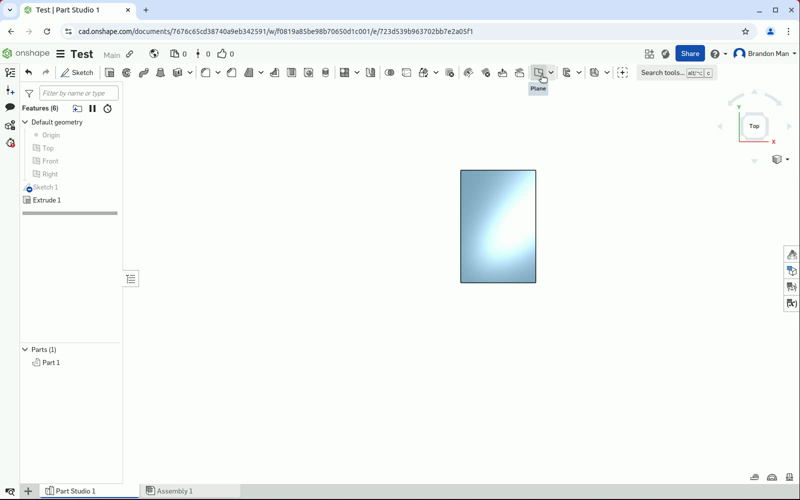
click(541, 75)
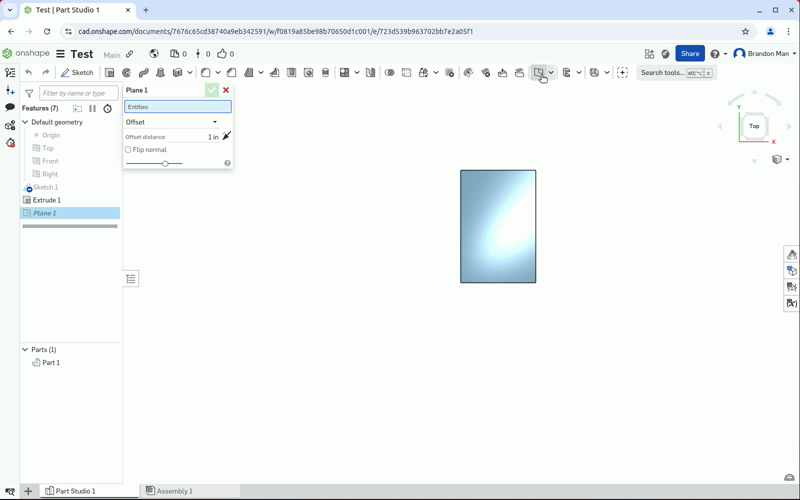
mouse_move(73, 150)
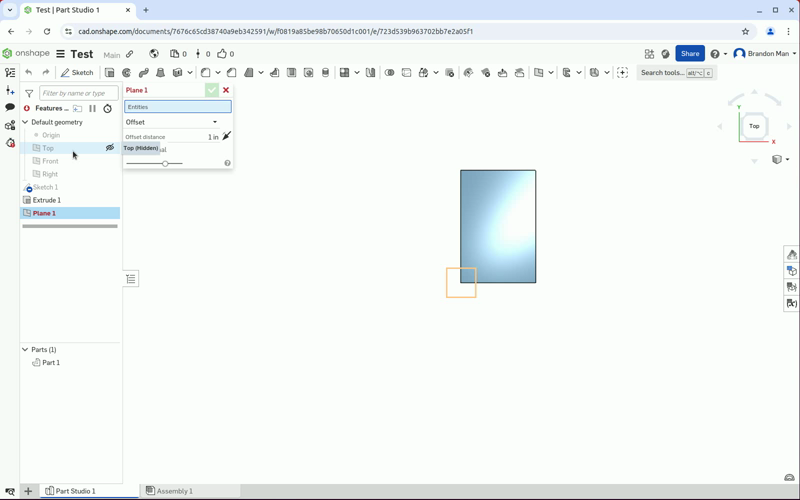
click(73, 150)
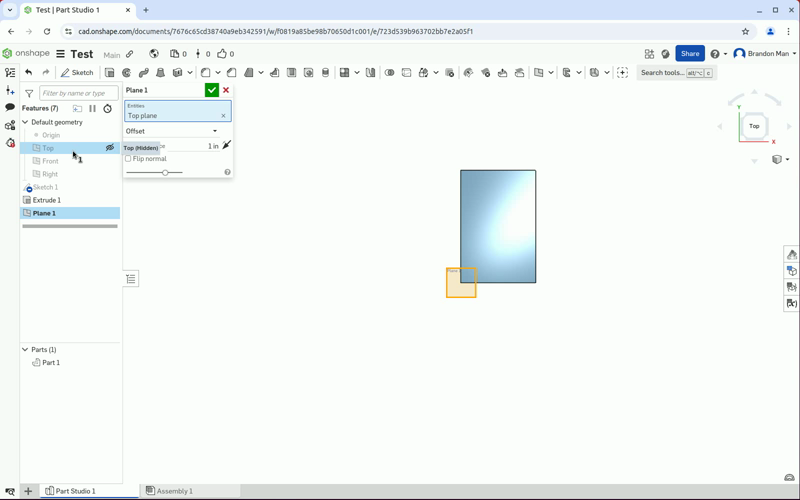
key(tab, 2)
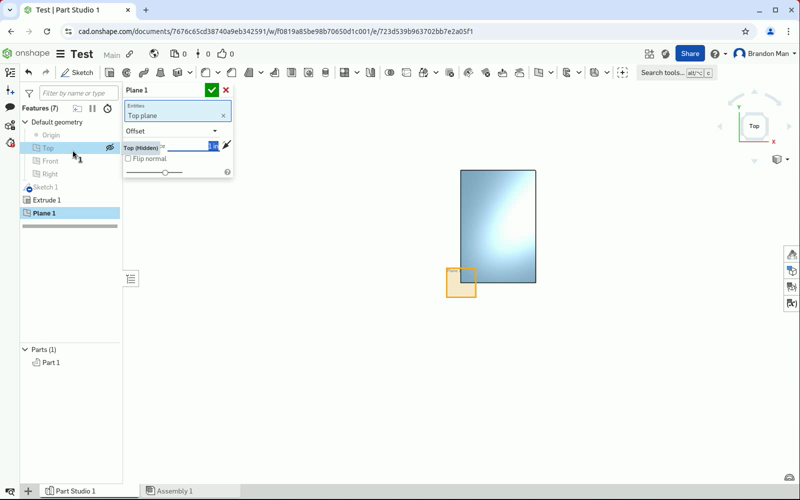
text(9.151)
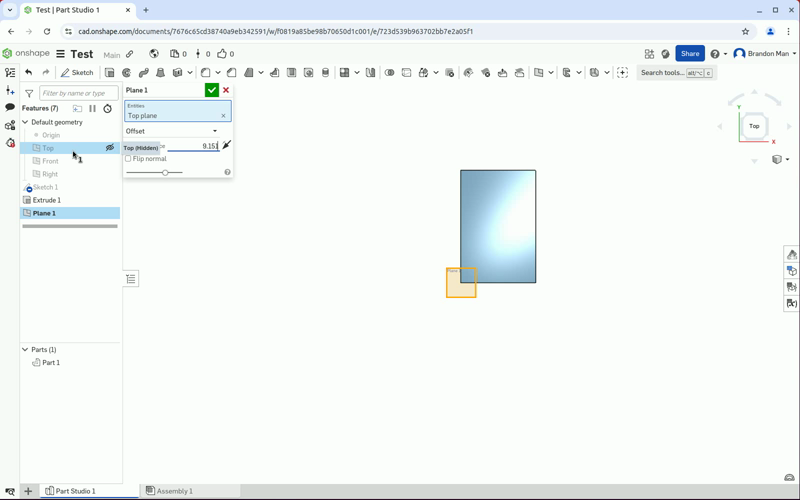
key(enter, 2)
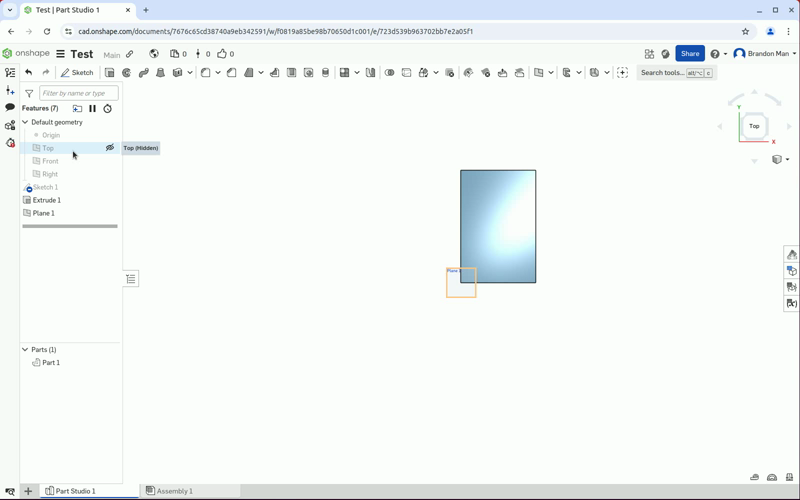
key(shift+s)
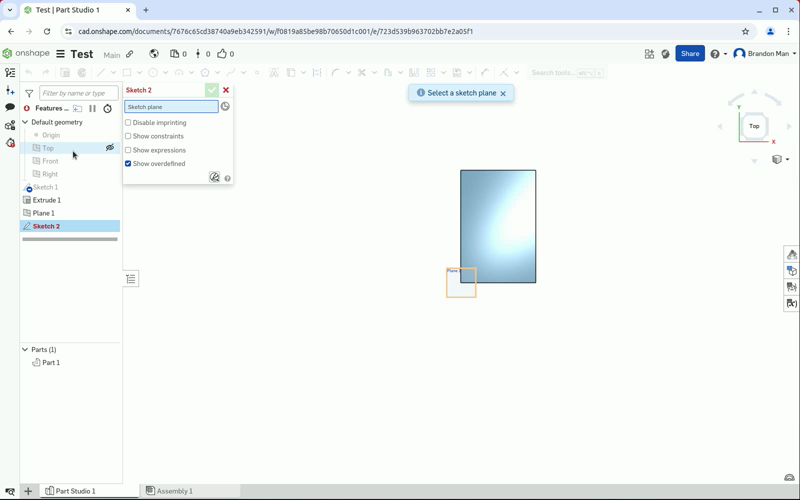
mouse_move(73, 215)
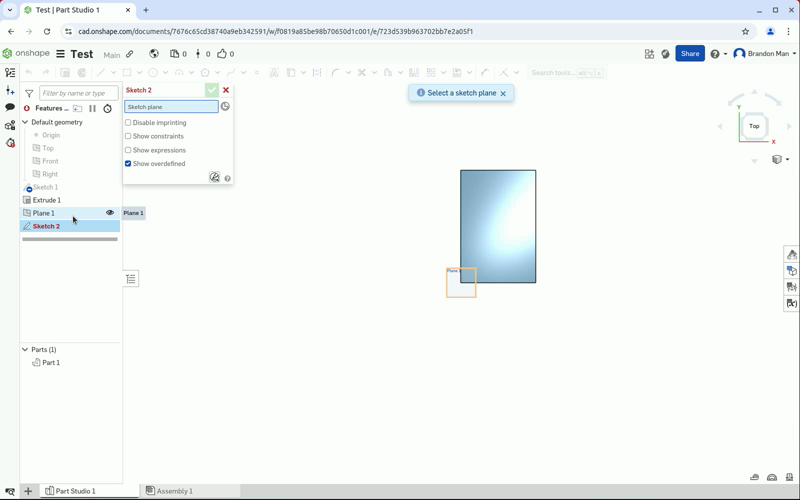
click(73, 215)
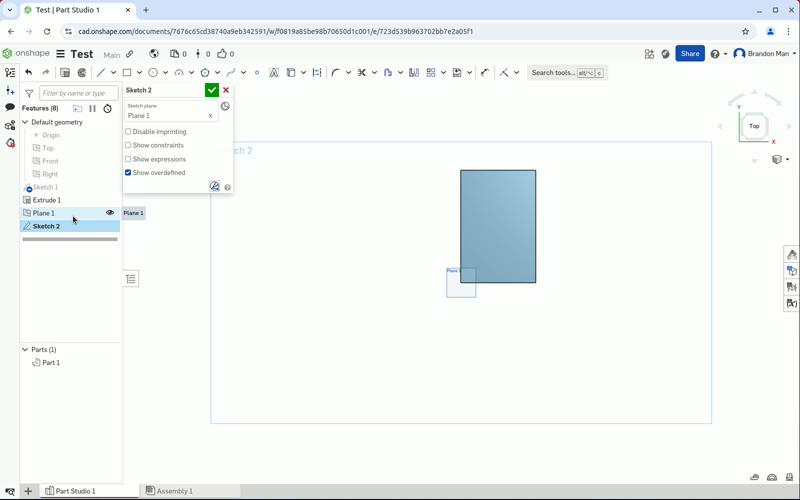
mouse_move(73, 352)
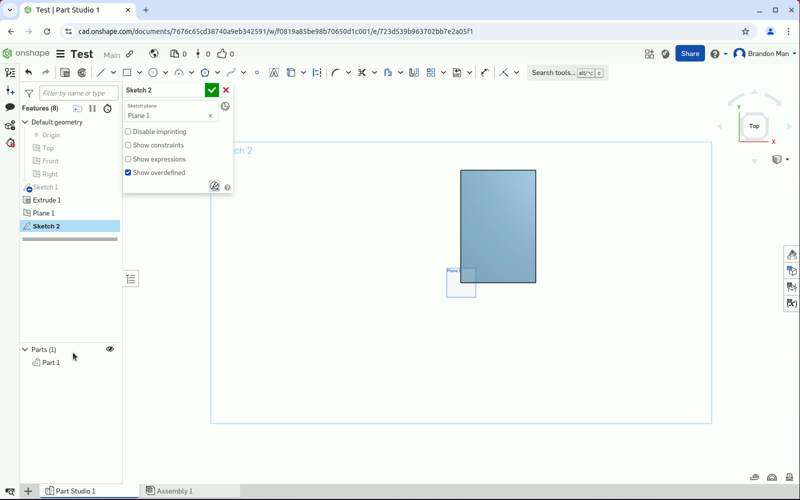
key(y)
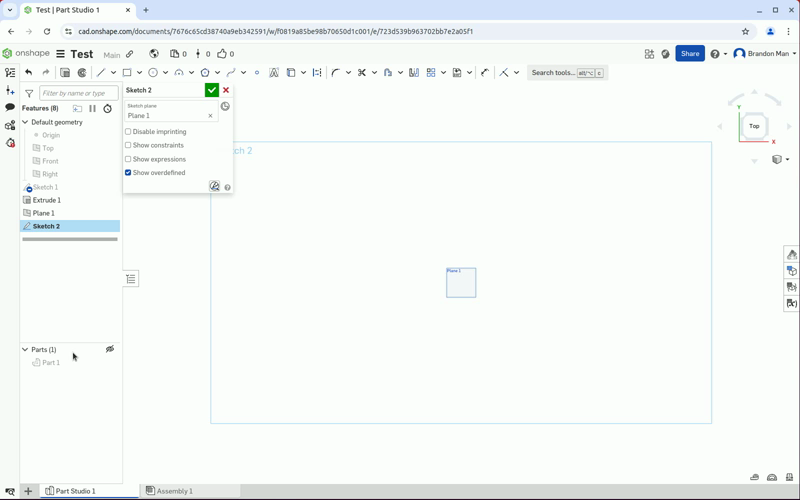
key(l)
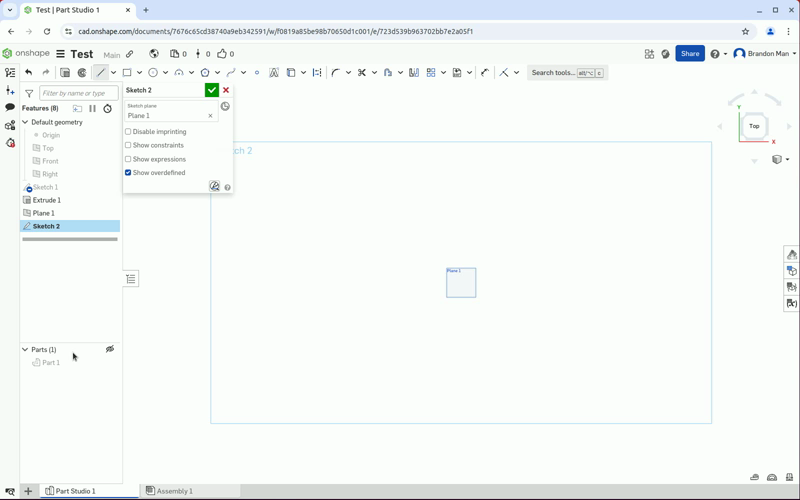
key_down(shift)
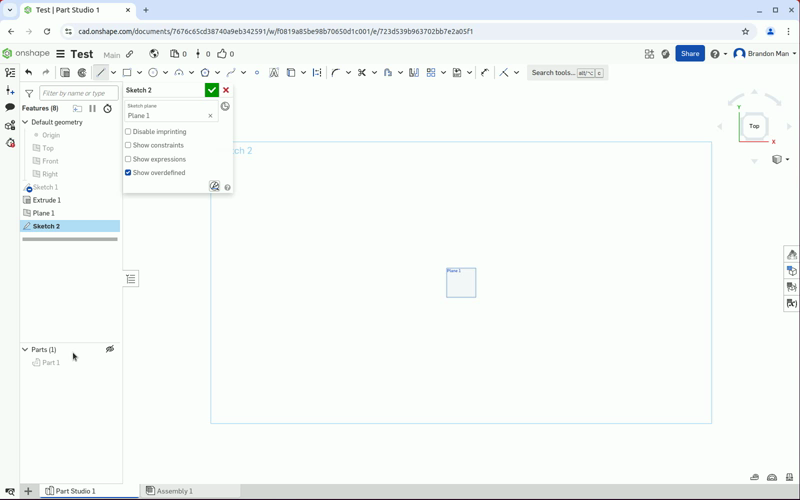
mouse_move(460, 282)
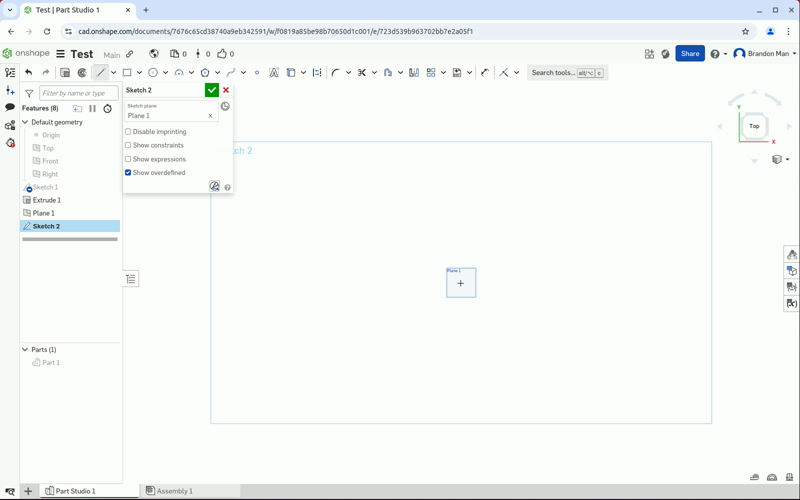
click(460, 282)
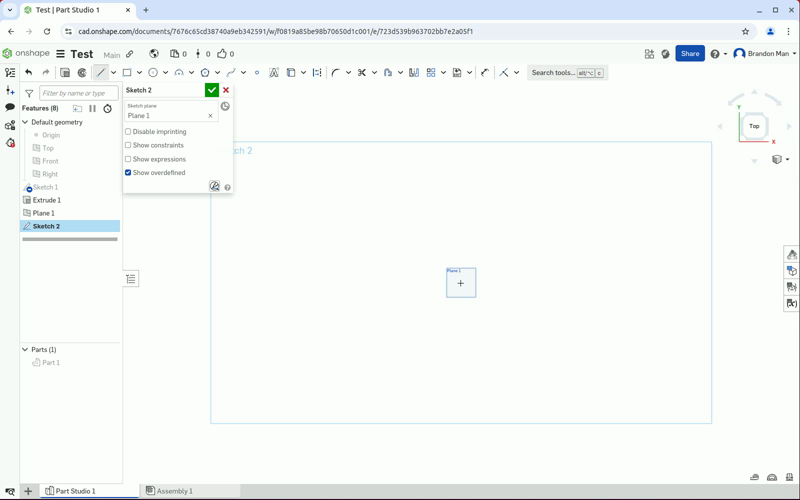
key_up(shift)
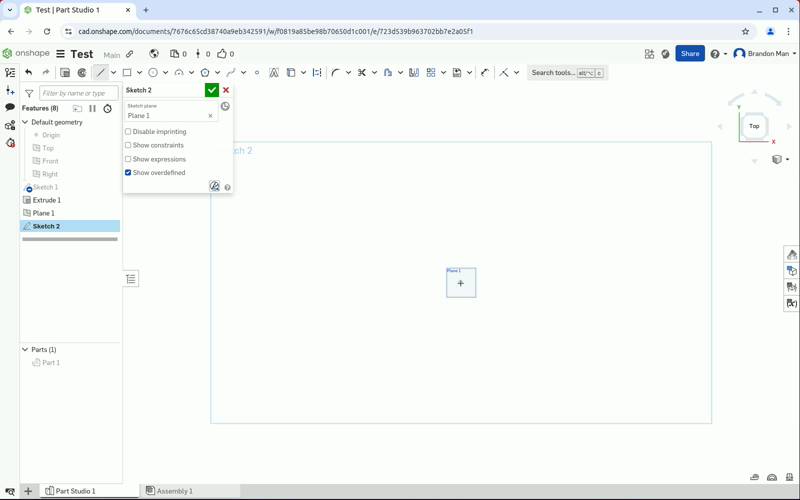
key_down(shift)
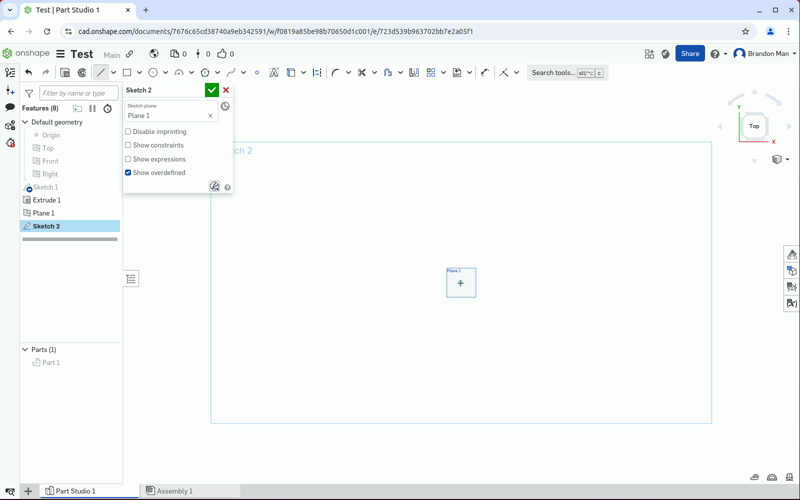
mouse_move(490, 282)
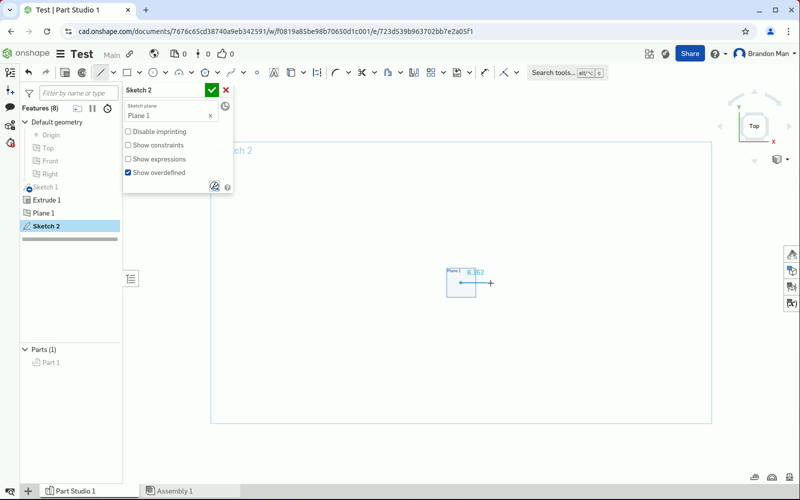
mouse_move(483, 282)
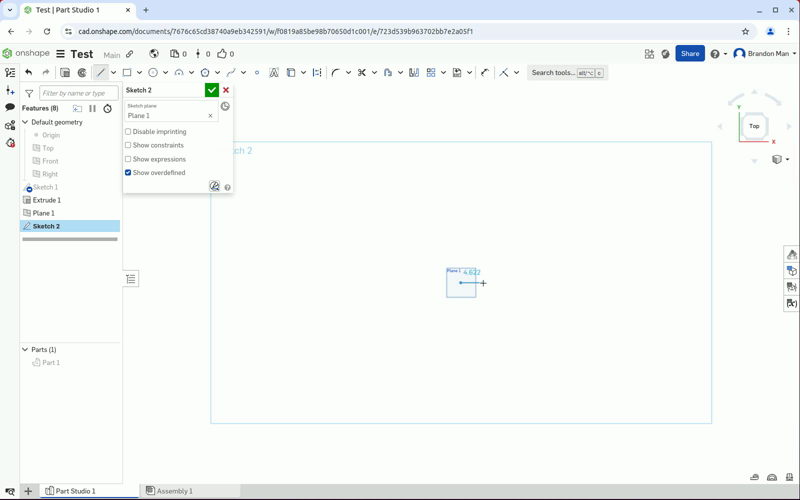
click(483, 282)
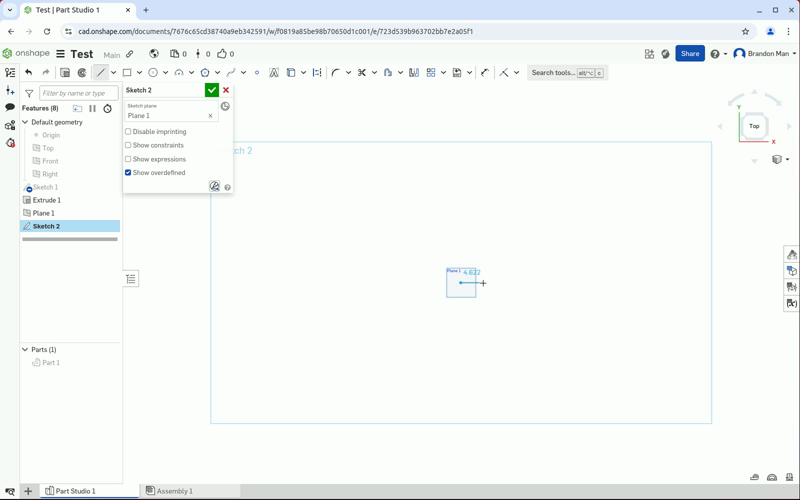
key_up(shift)
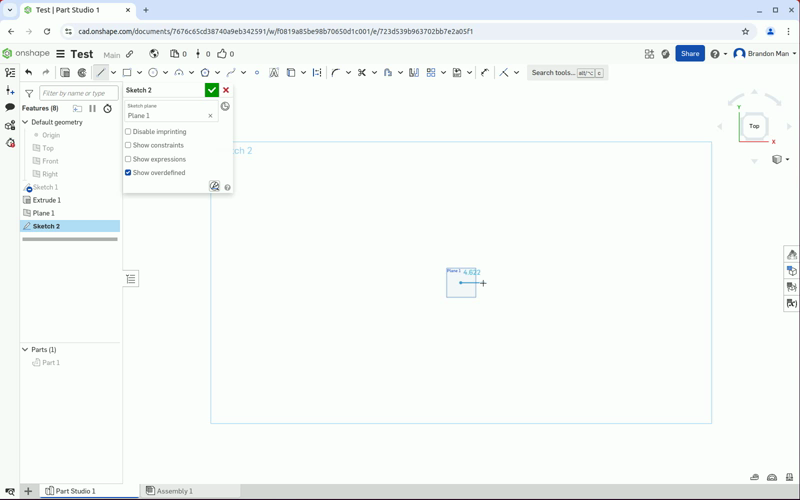
key_down(shift)
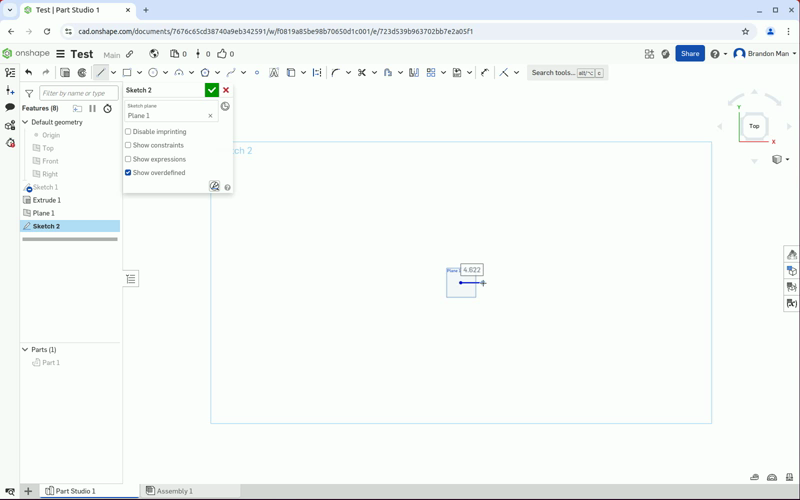
mouse_move(483, 170)
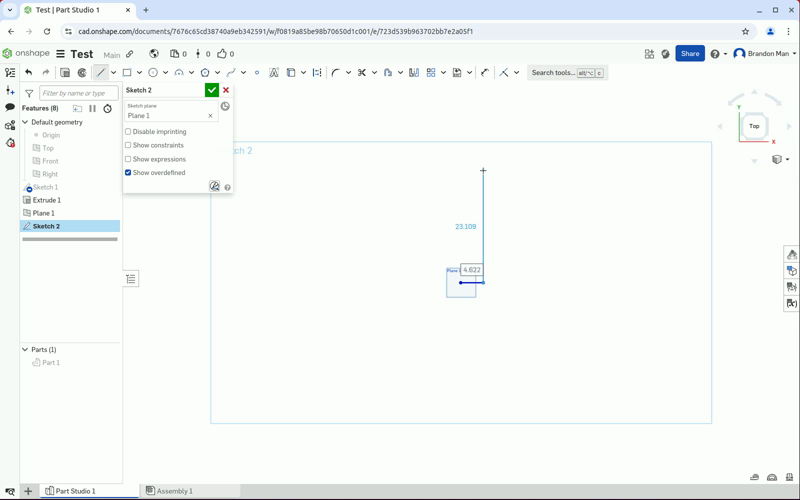
click(483, 170)
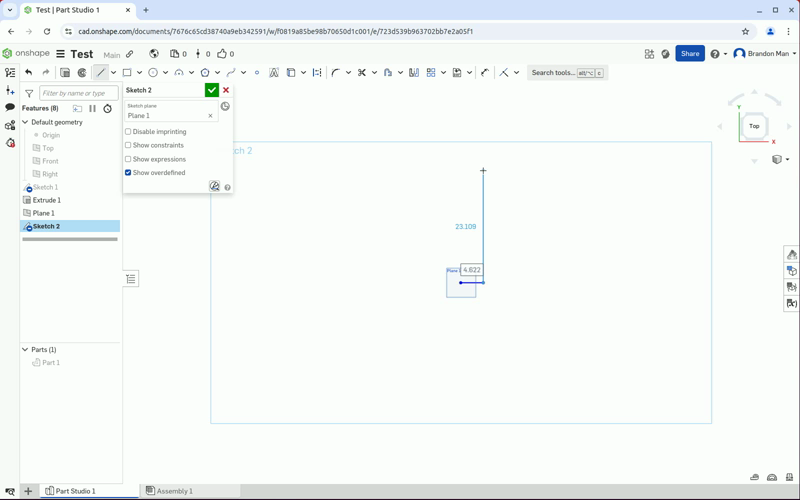
key_up(shift)
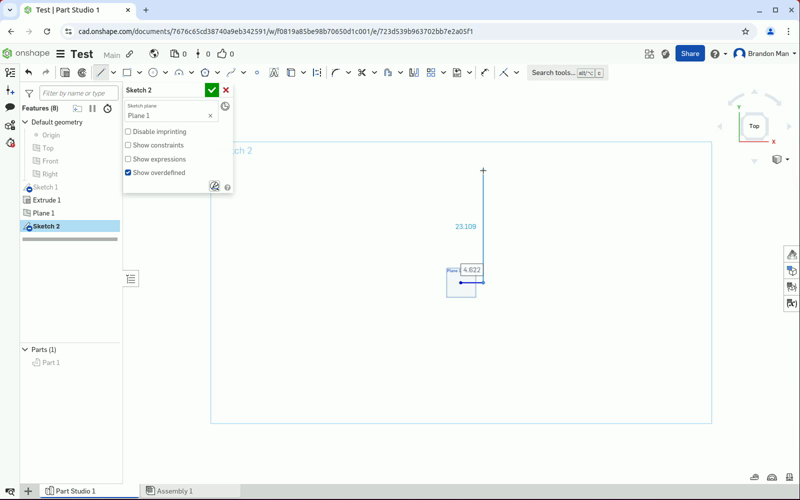
key_down(shift)
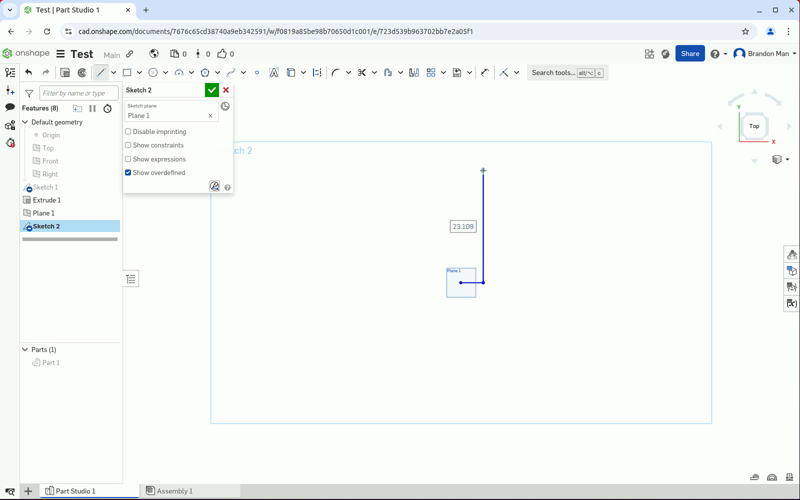
mouse_move(513, 170)
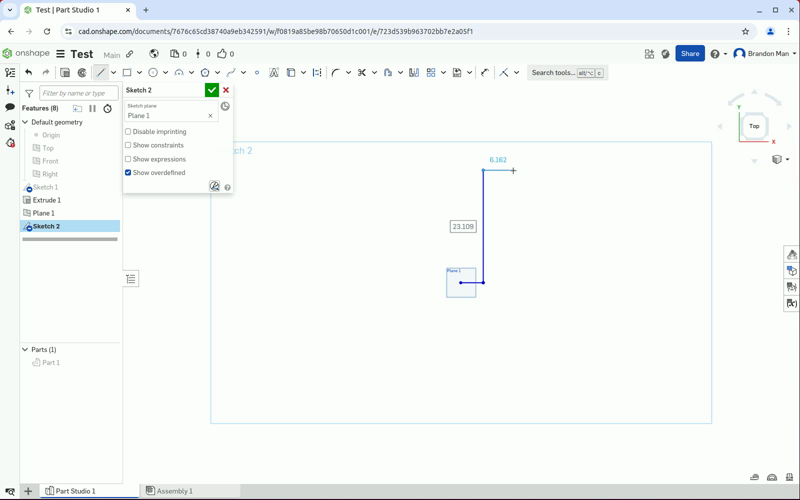
mouse_move(460, 170)
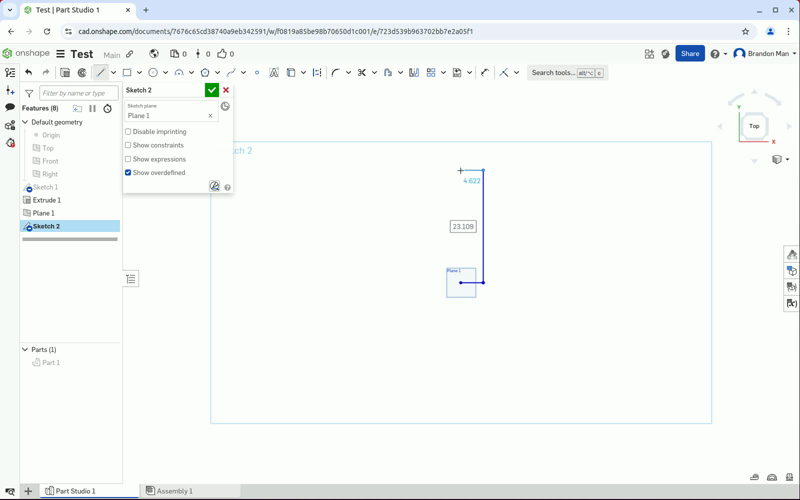
click(460, 170)
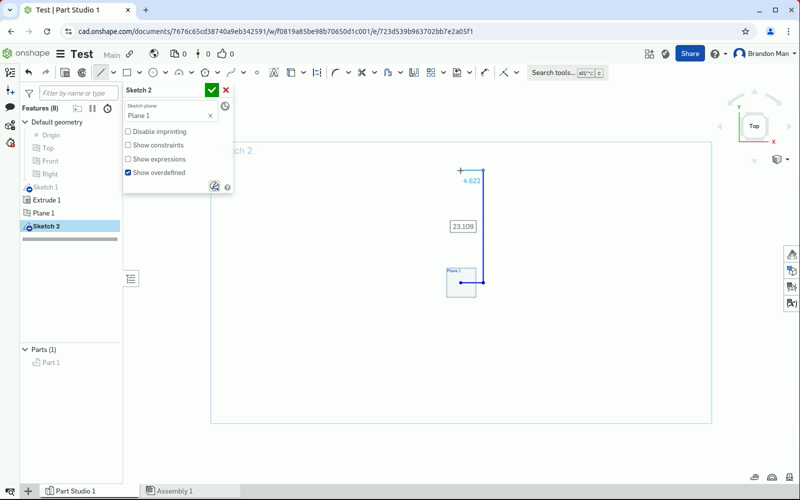
key_up(shift)
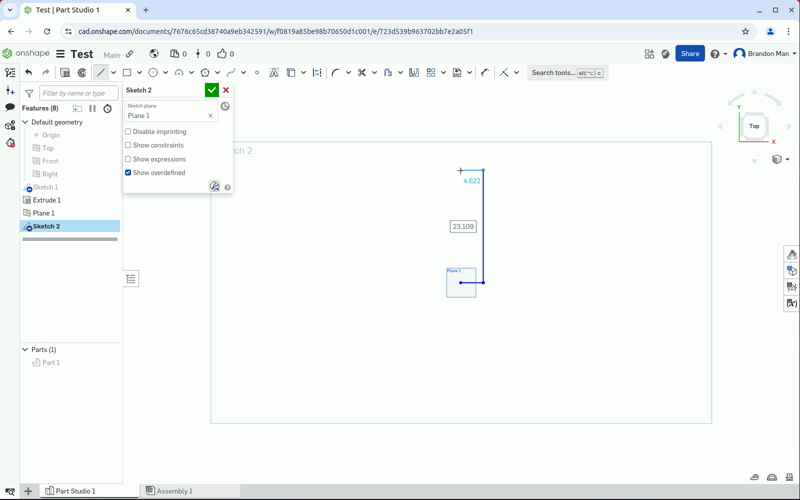
key_down(shift)
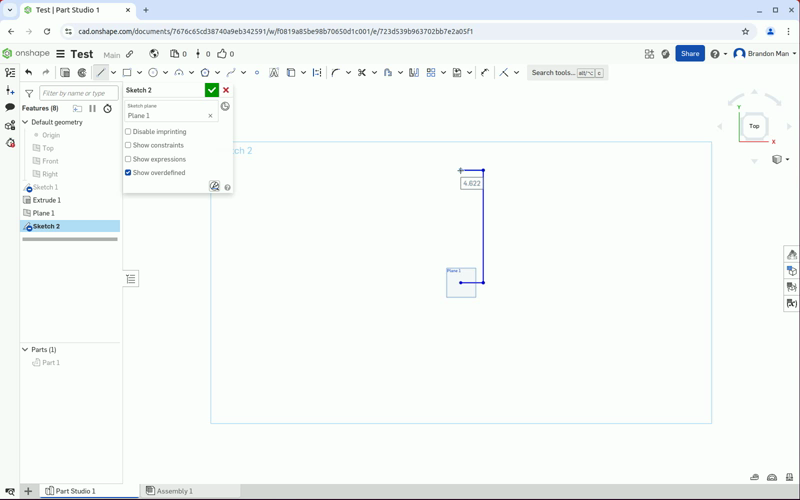
mouse_move(460, 282)
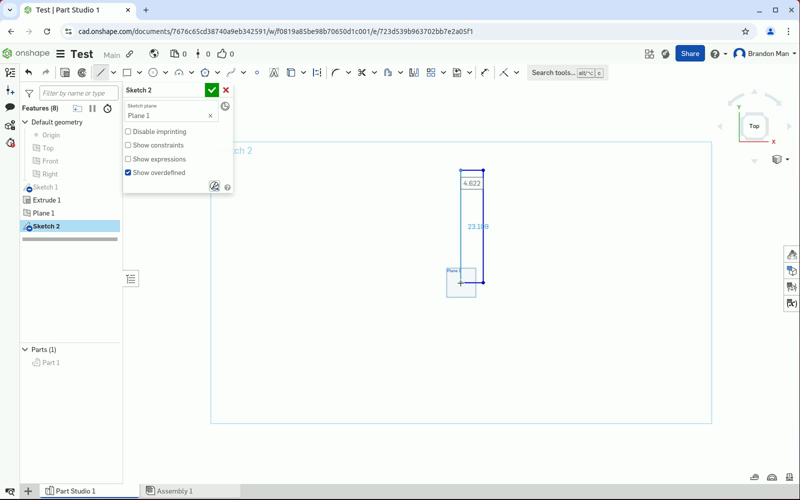
key_up(shift)
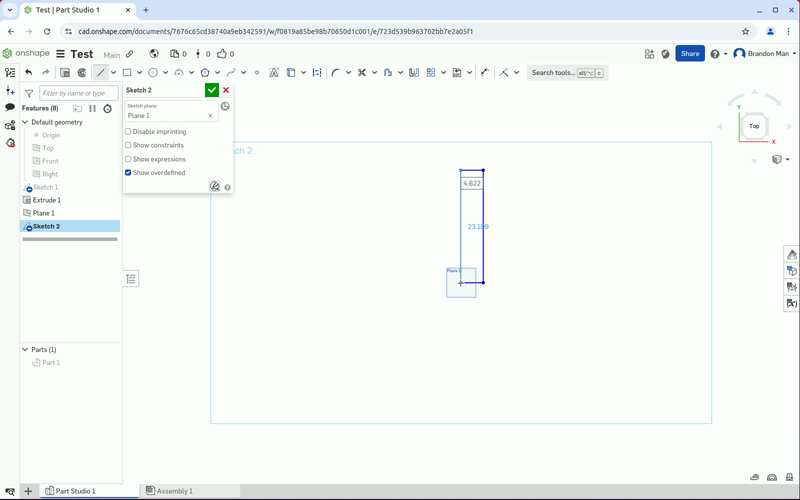
click(460, 282)
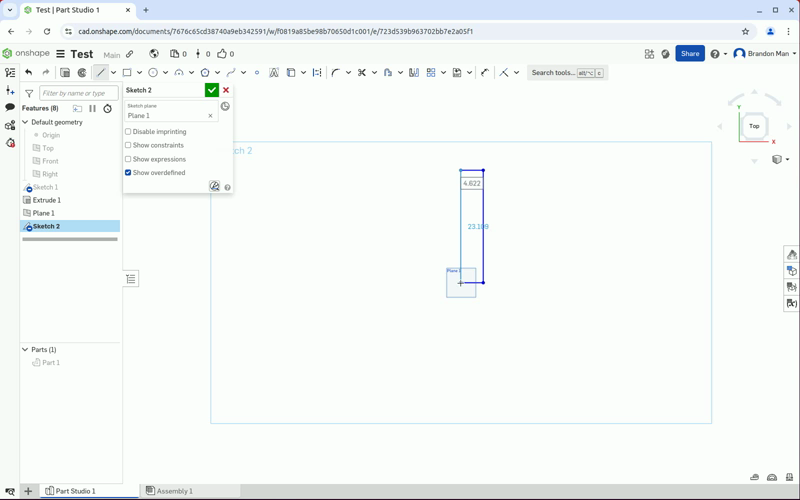
key(esc)
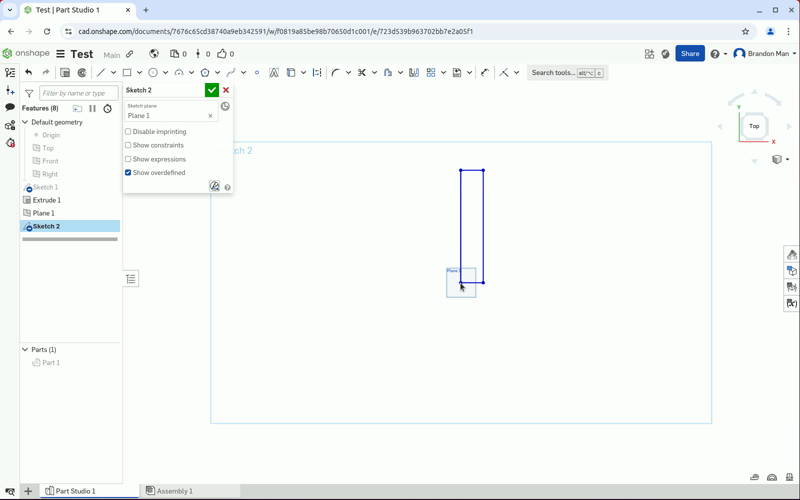
mouse_move(475, 233)
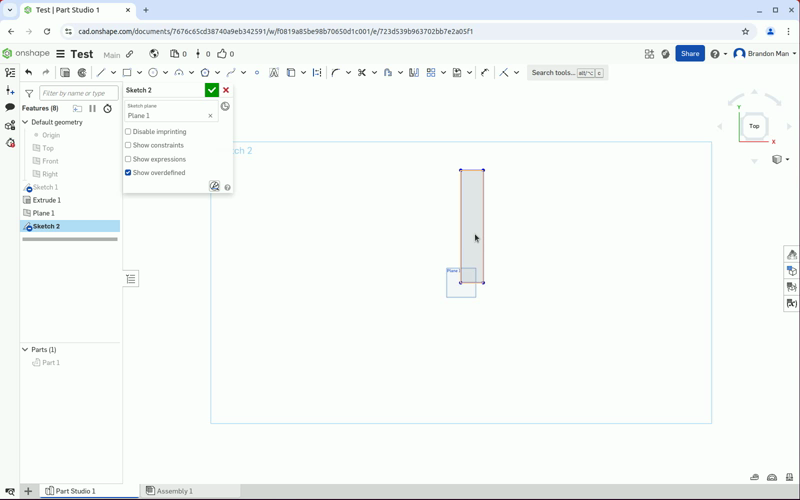
click(475, 233)
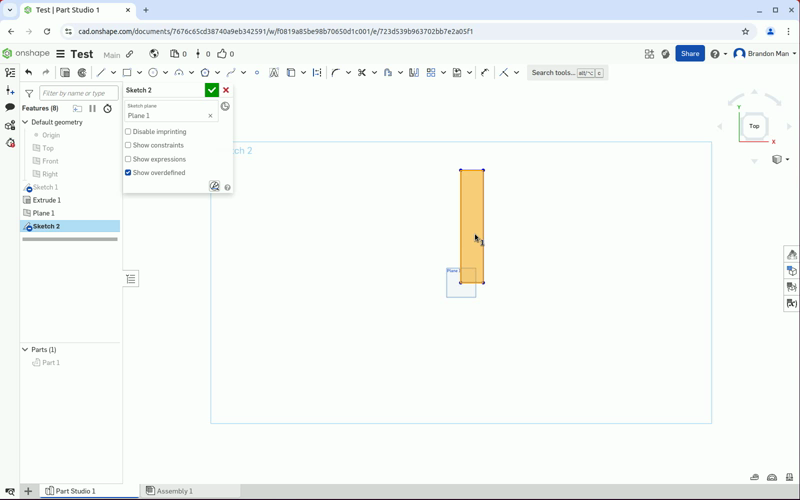
mouse_move(73, 352)
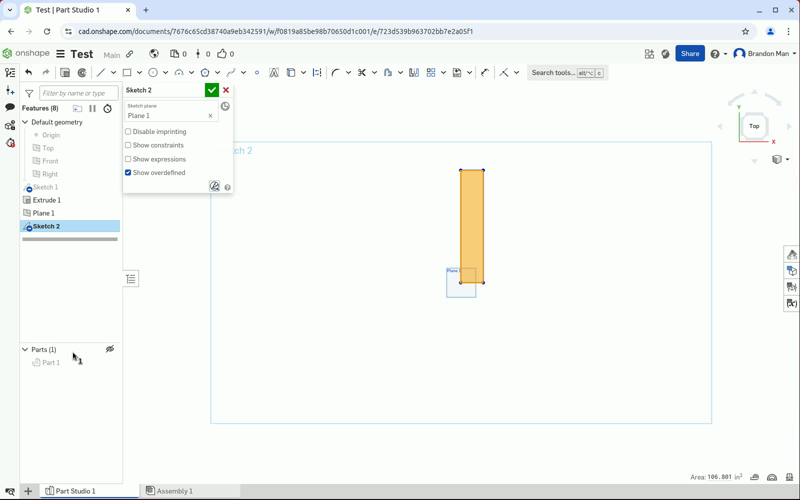
key(shift+y)
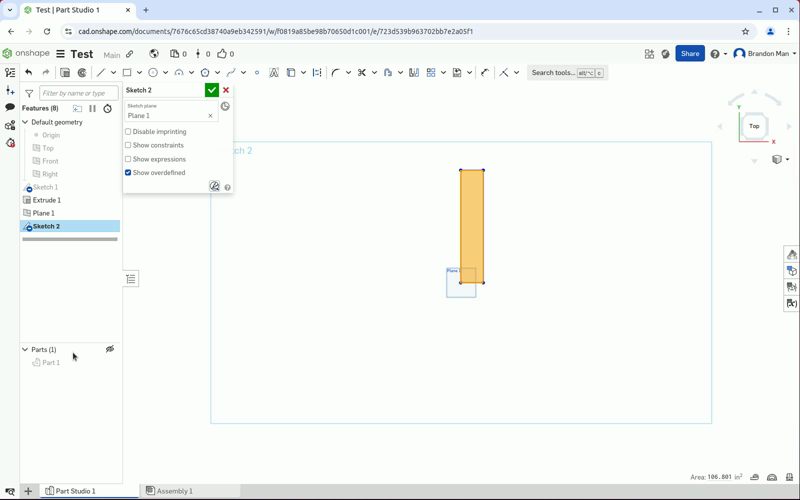
key(shift+e)
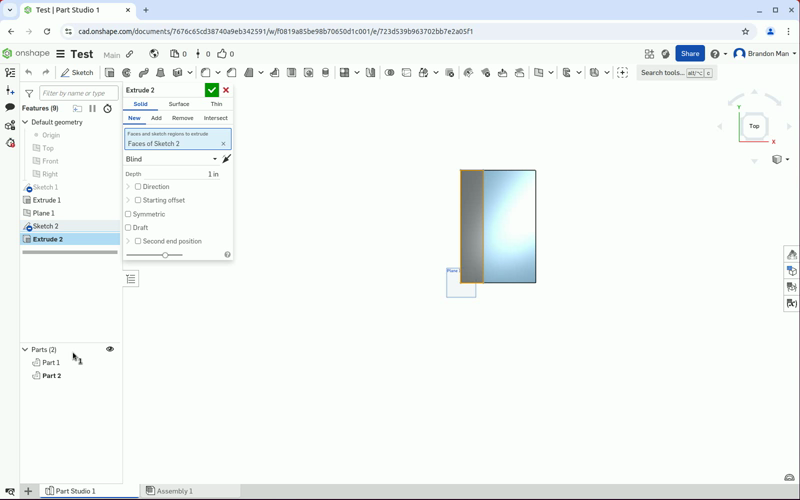
mouse_move(143, 106)
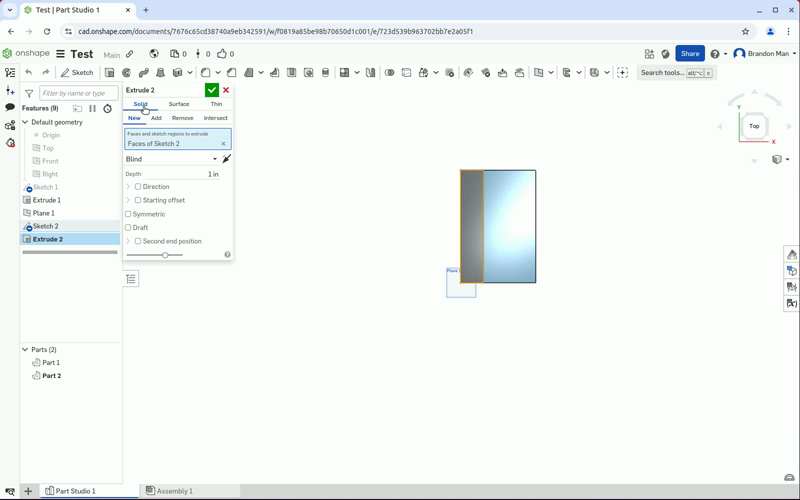
click(143, 106)
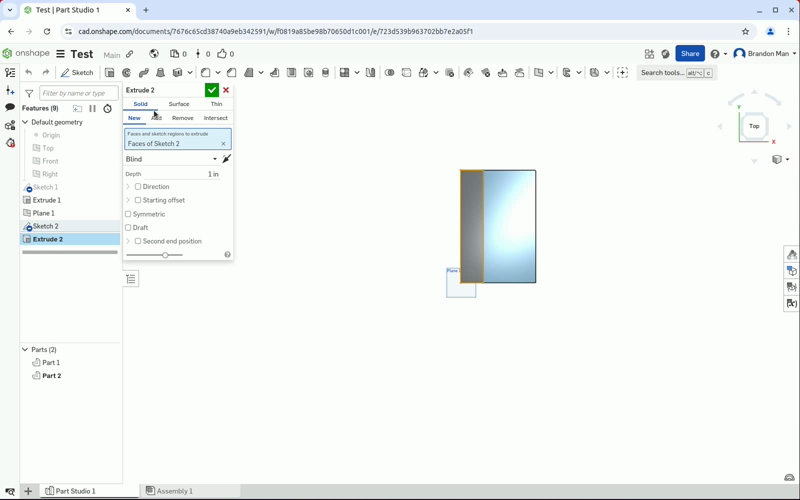
mouse_move(186, 120)
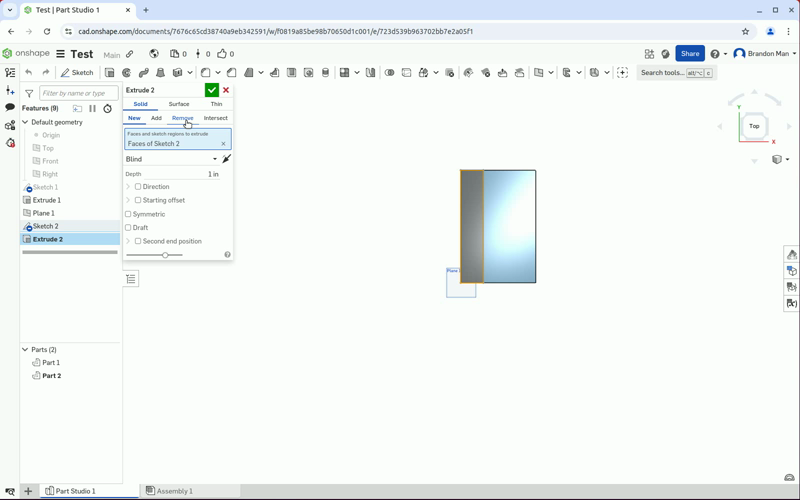
click(186, 120)
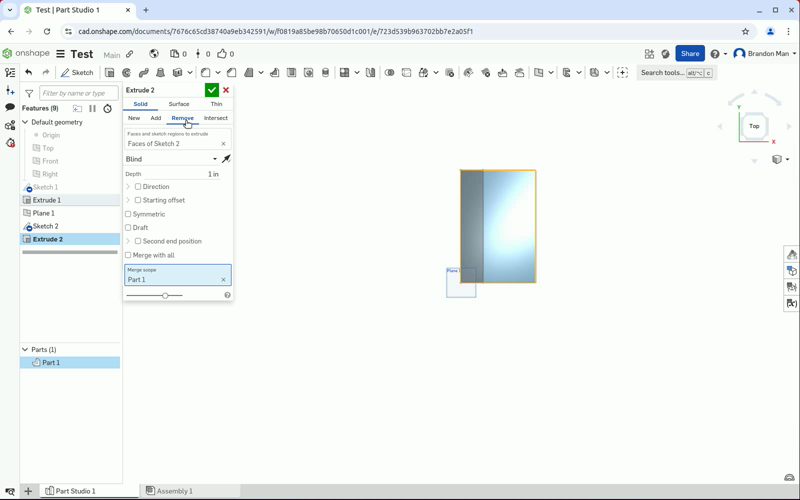
key(tab, 4)
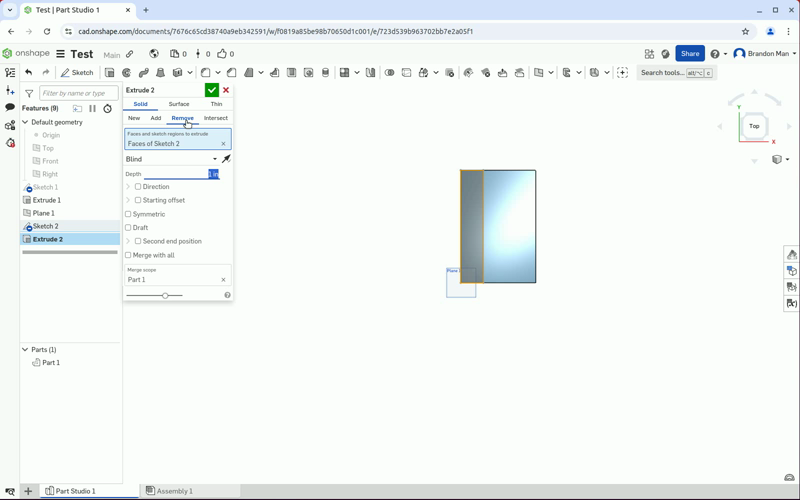
text(4.574)
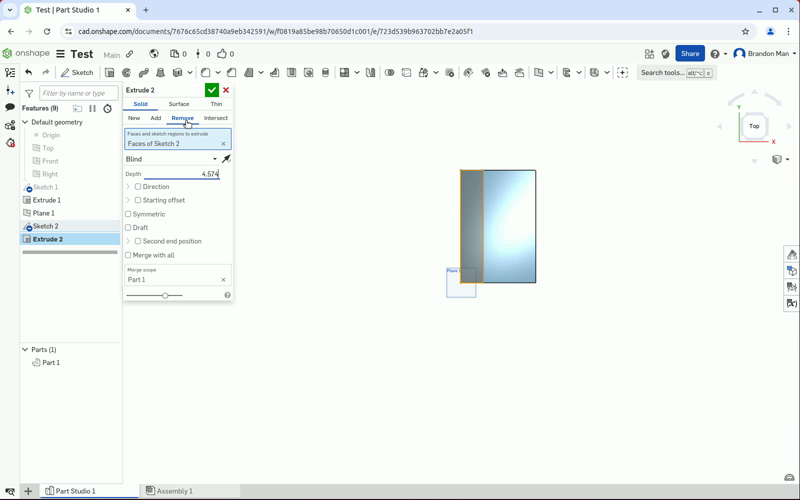
key(tab, 6)
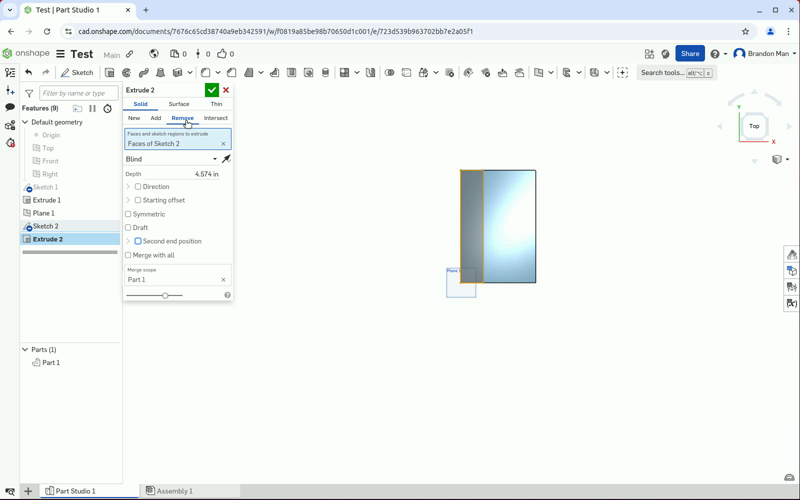
key(space)
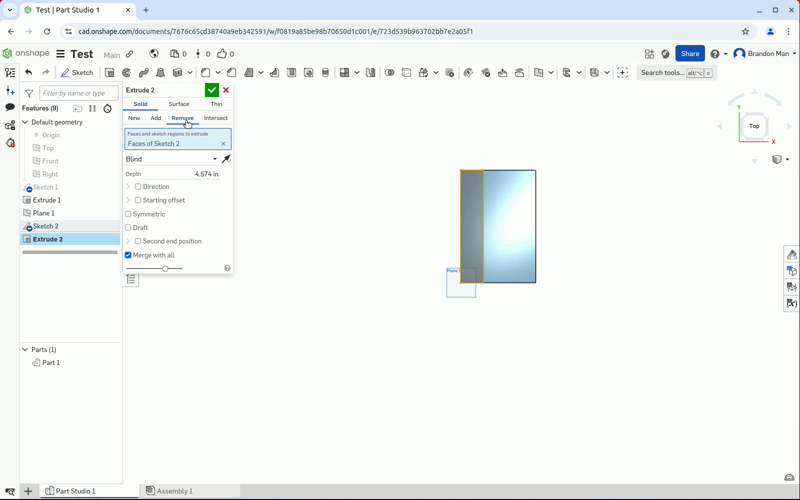
key(enter)
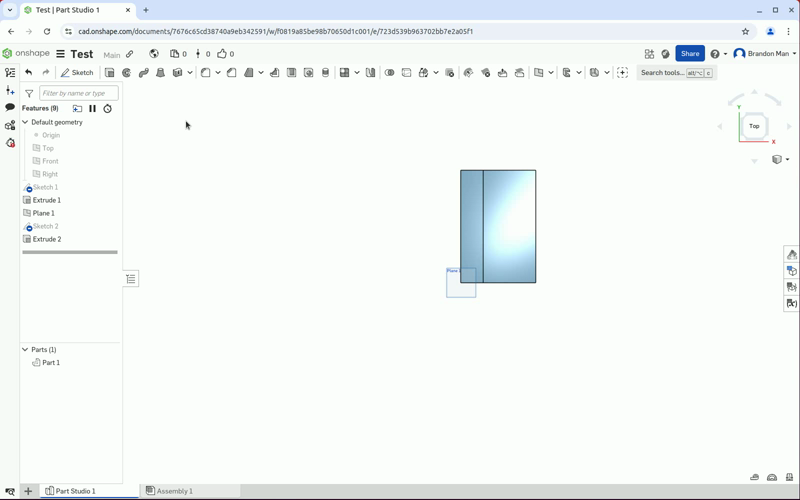
key(shift+h)
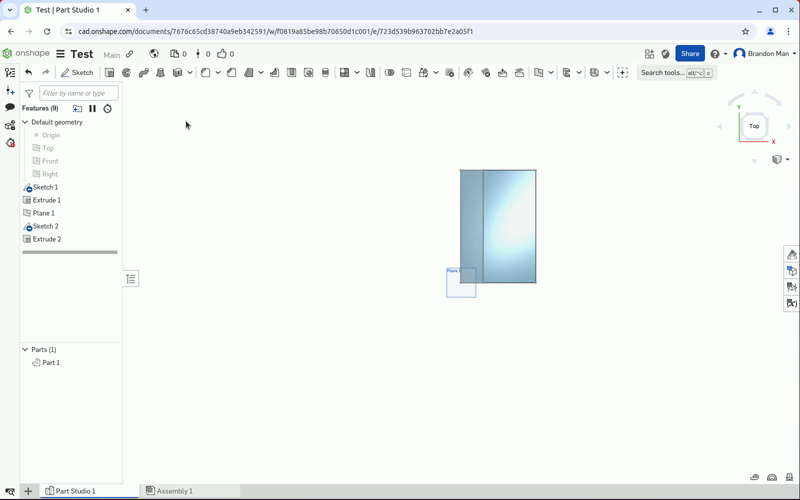
key(shift+h)
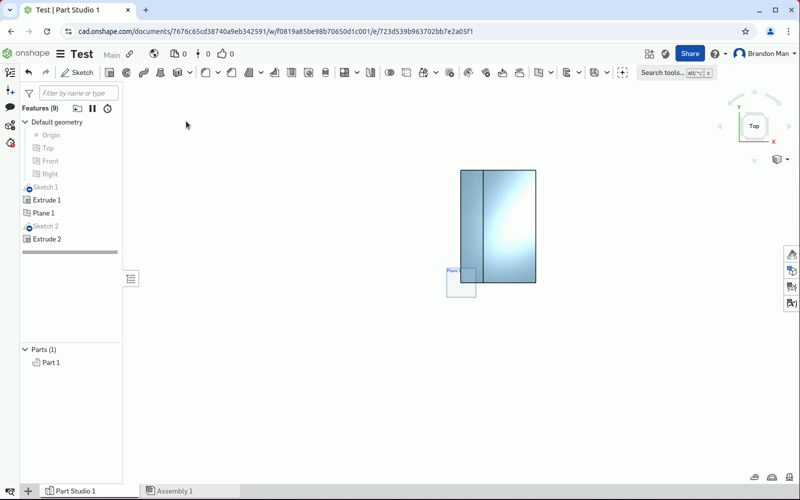
mouse_move(73, 189)
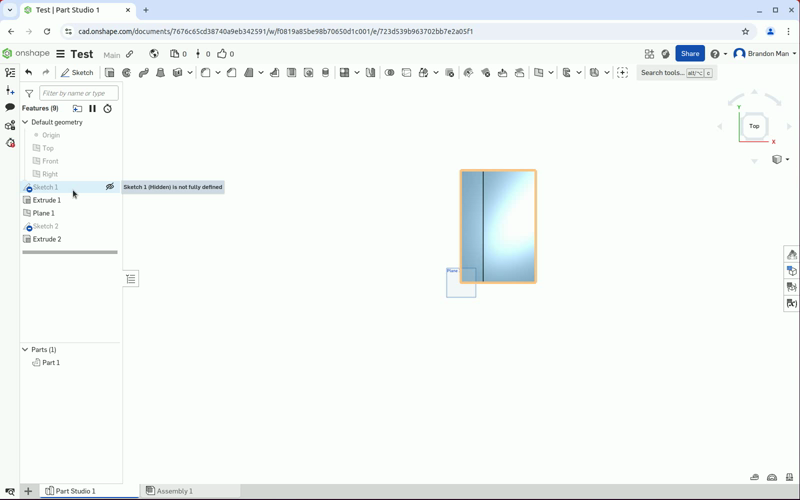
click(73, 189)
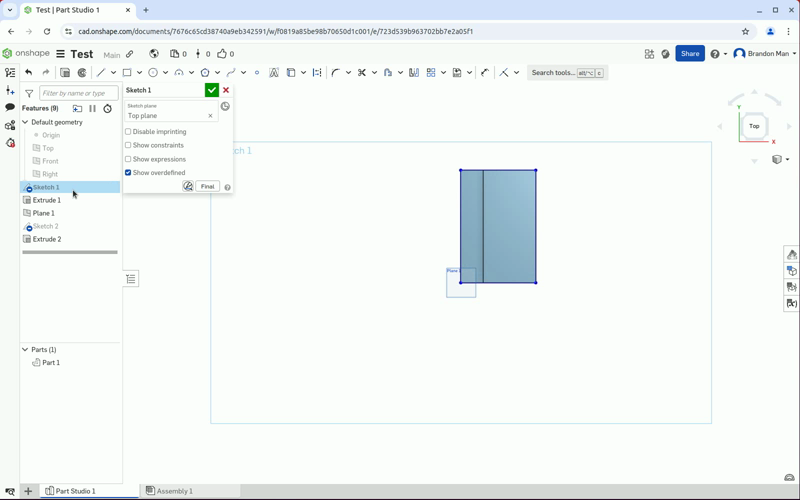
mouse_move(229, 92)
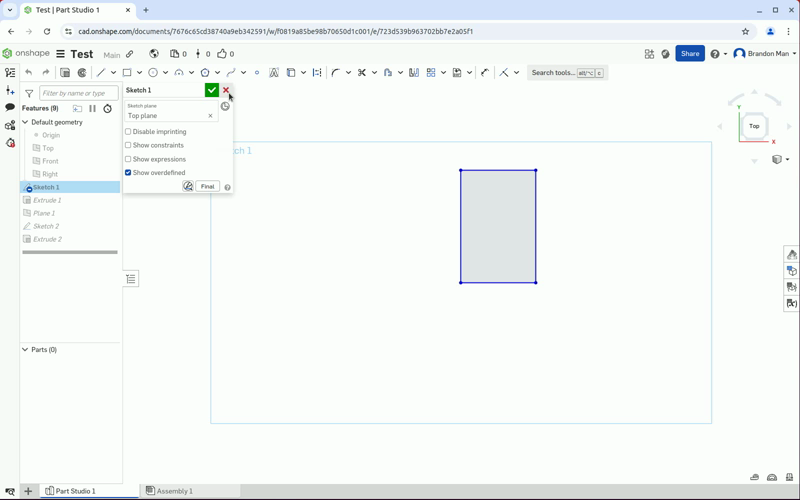
click(229, 92)
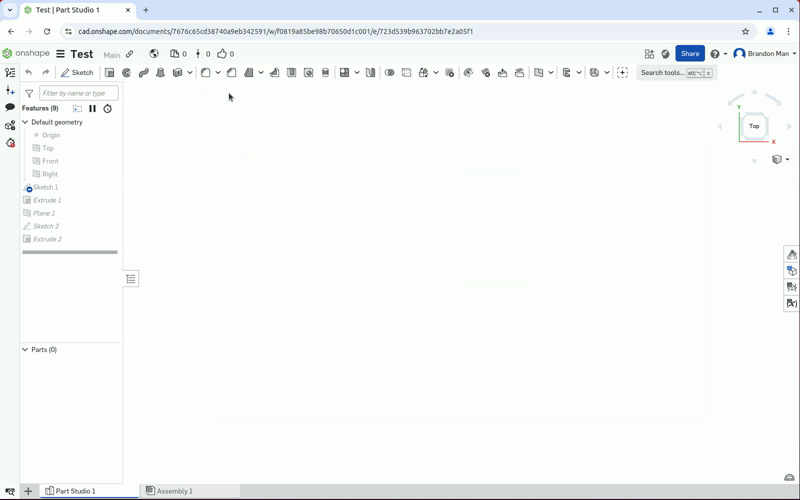
key(shift+s)
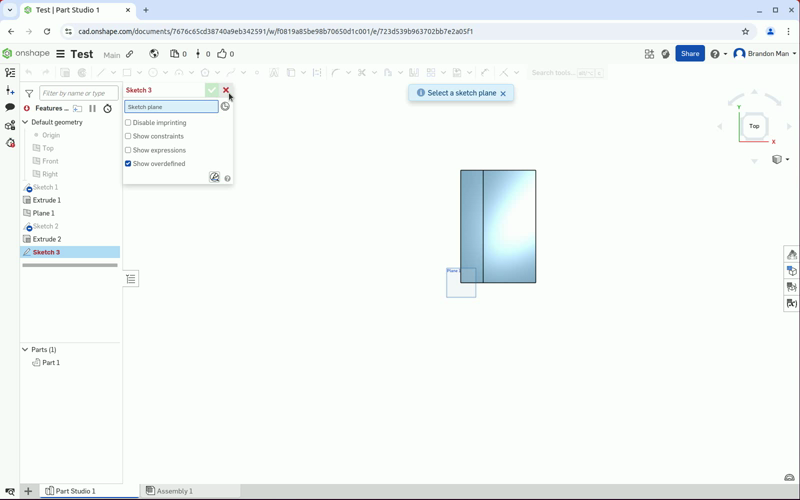
mouse_move(73, 215)
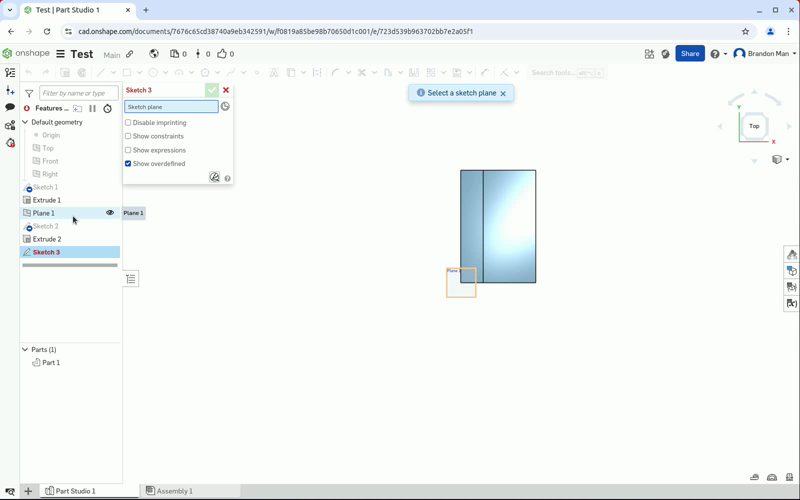
click(73, 215)
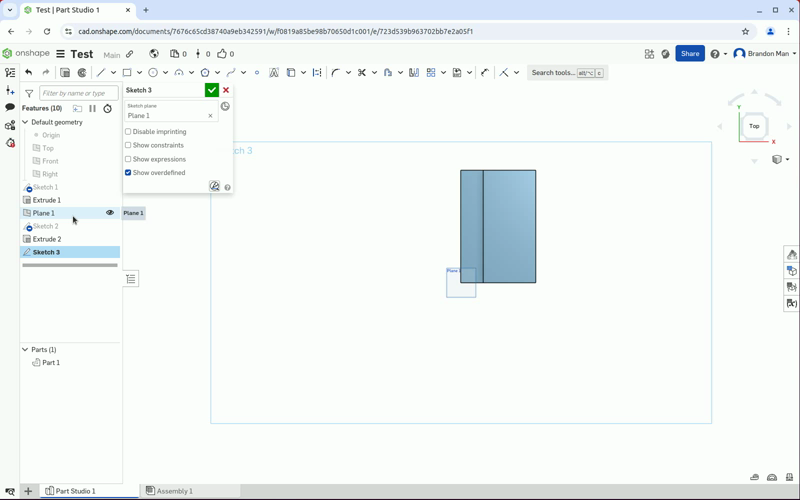
mouse_move(73, 352)
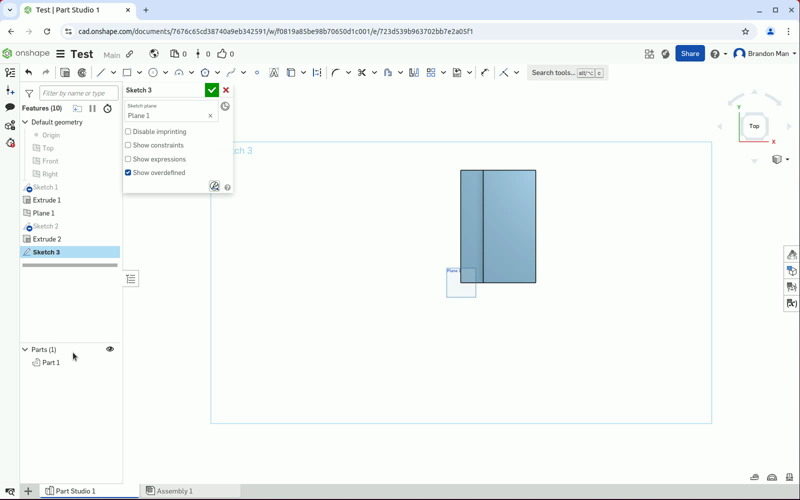
key(y)
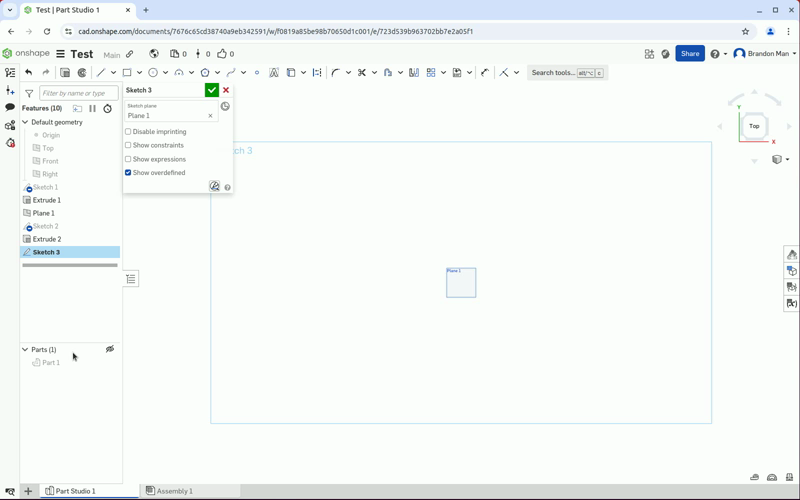
key(c)
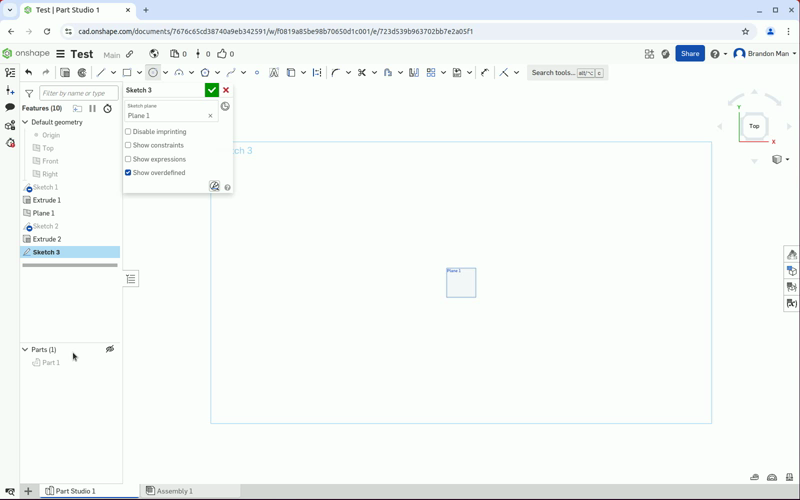
key_down(shift)
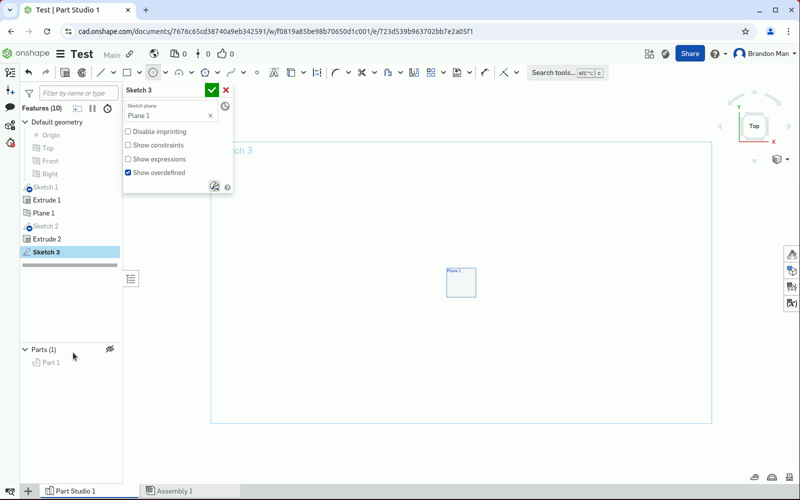
mouse_move(510, 226)
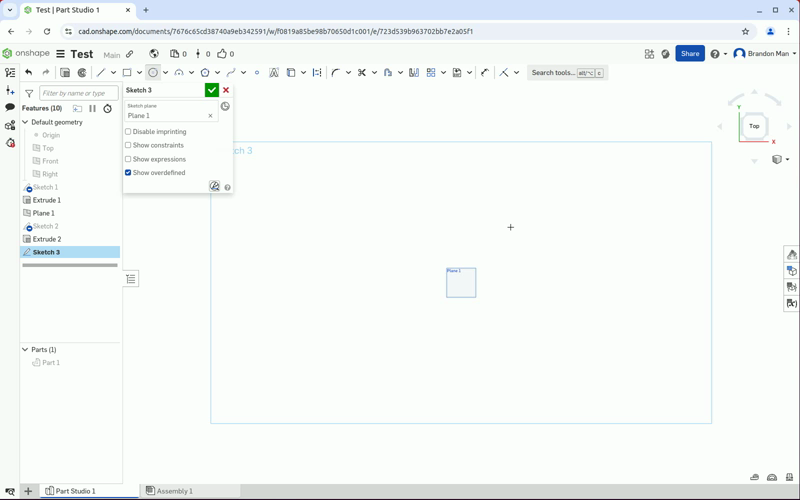
click(510, 226)
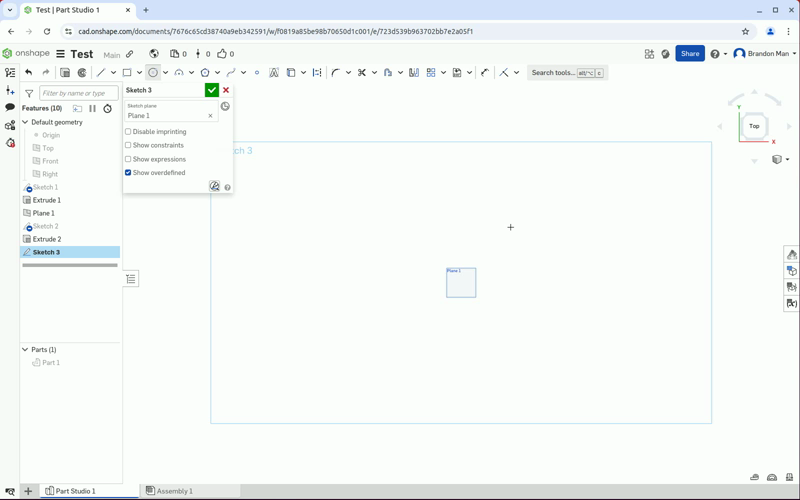
key_up(shift)
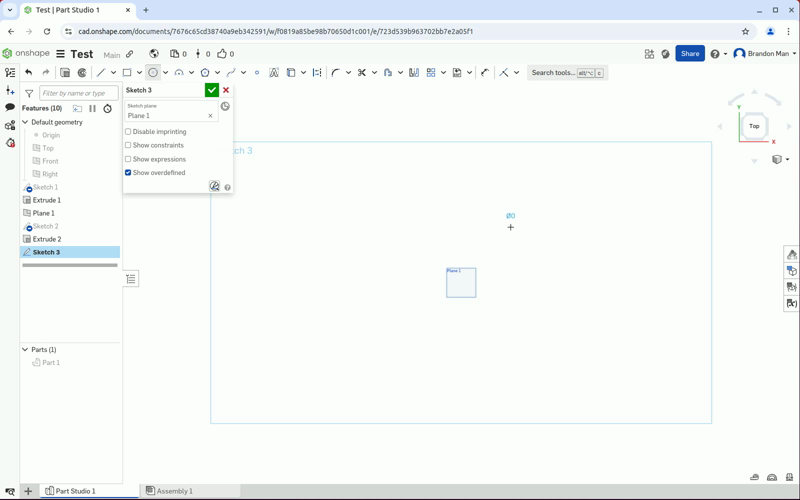
mouse_move(526, 226)
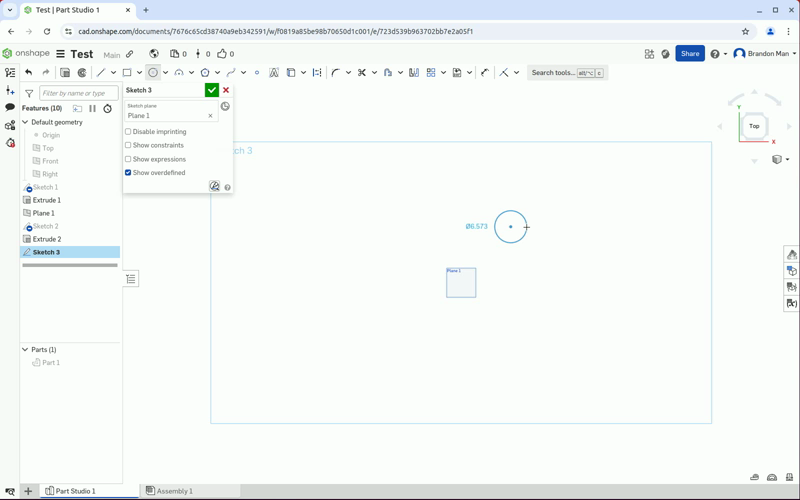
click(526, 226)
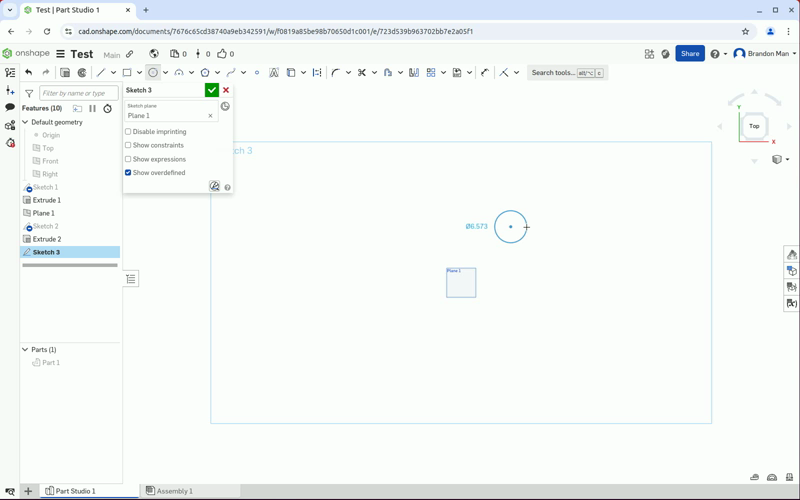
key(esc)
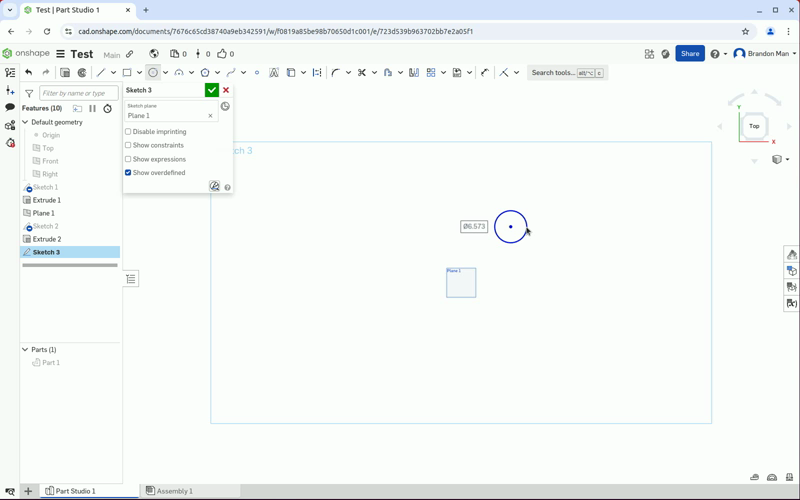
mouse_move(516, 216)
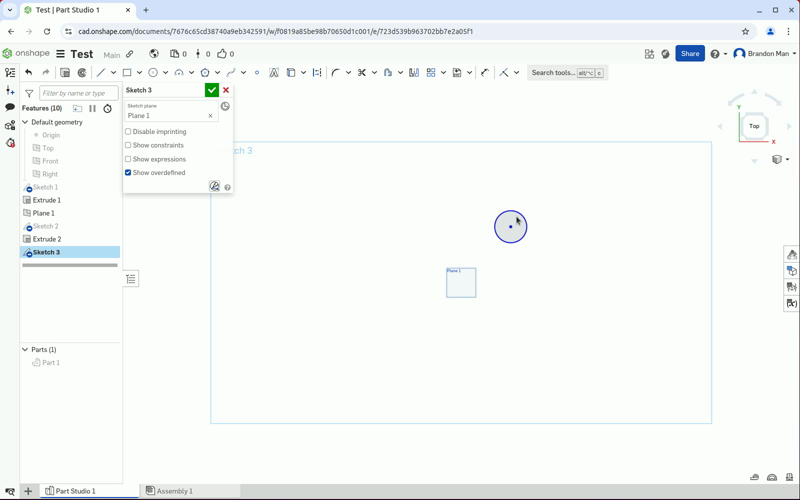
scroll(6)
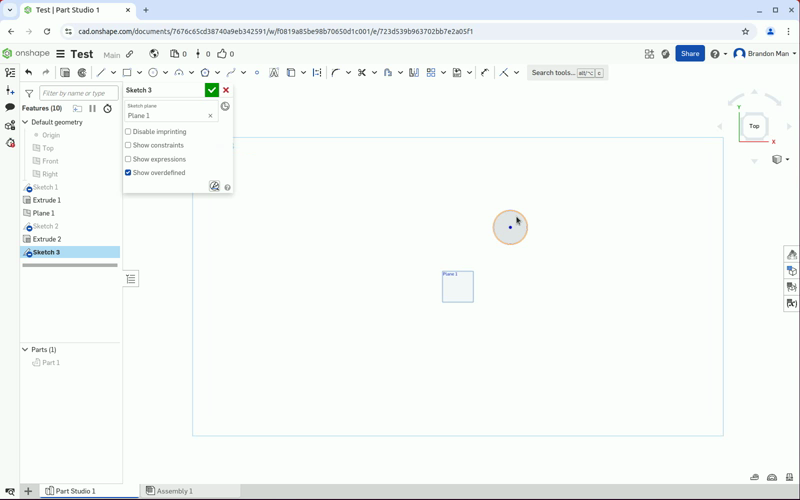
scroll(6)
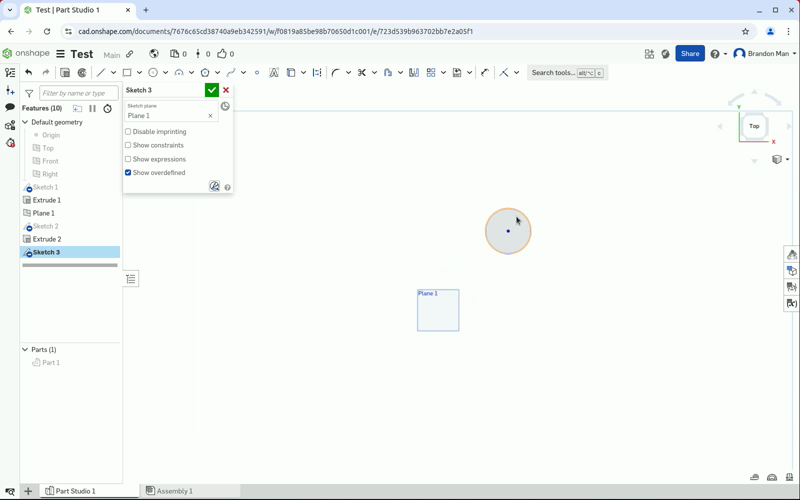
scroll(6)
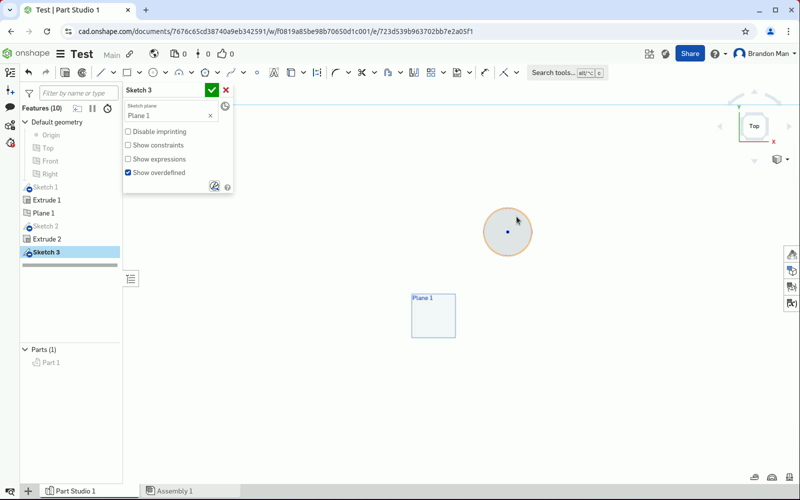
scroll(6)
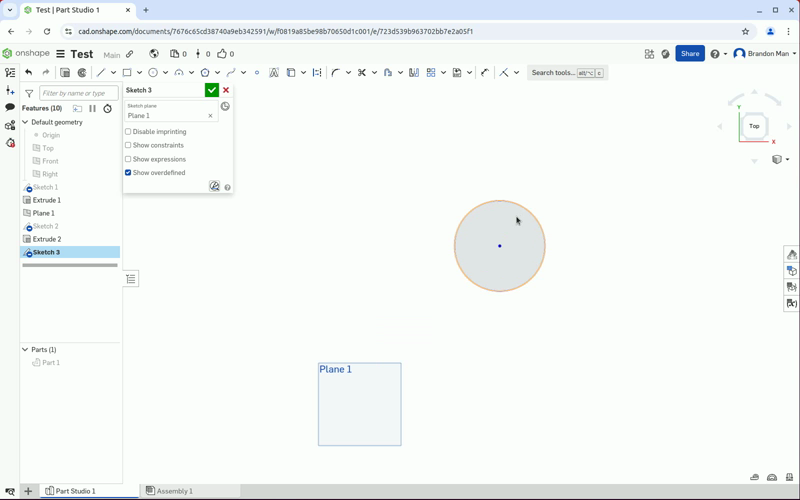
scroll(6)
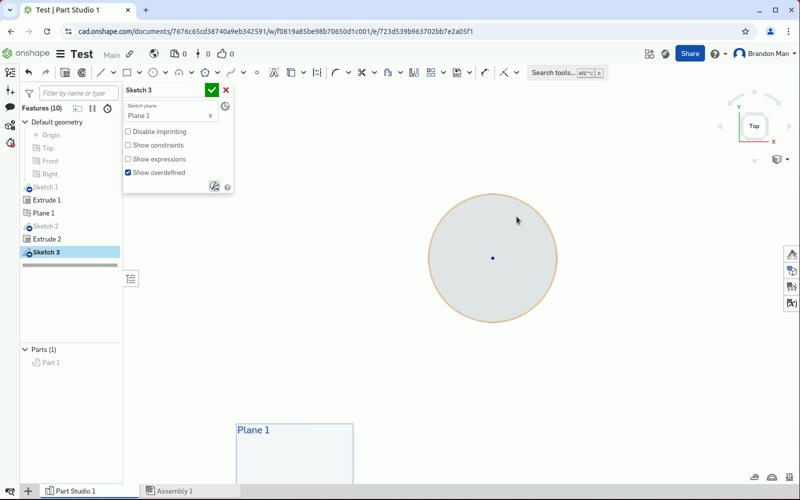
scroll(6)
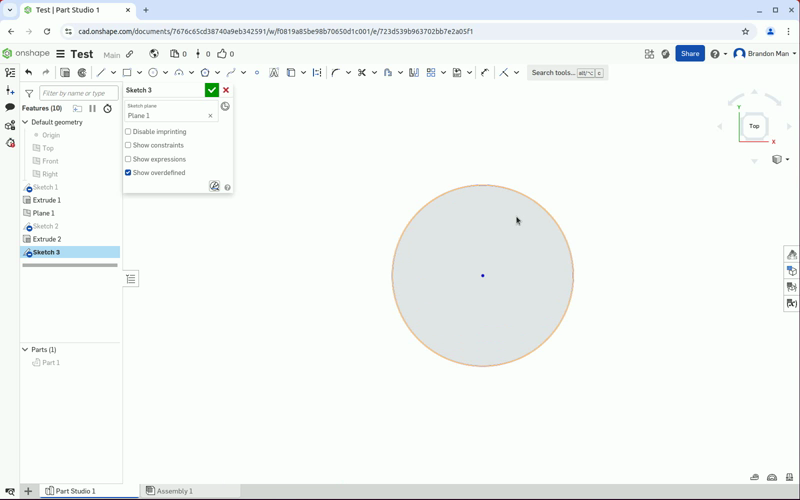
scroll(6)
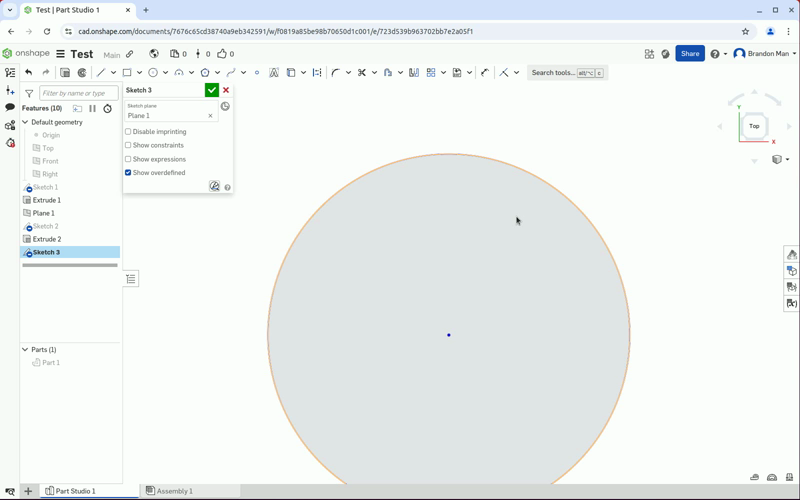
click(516, 216)
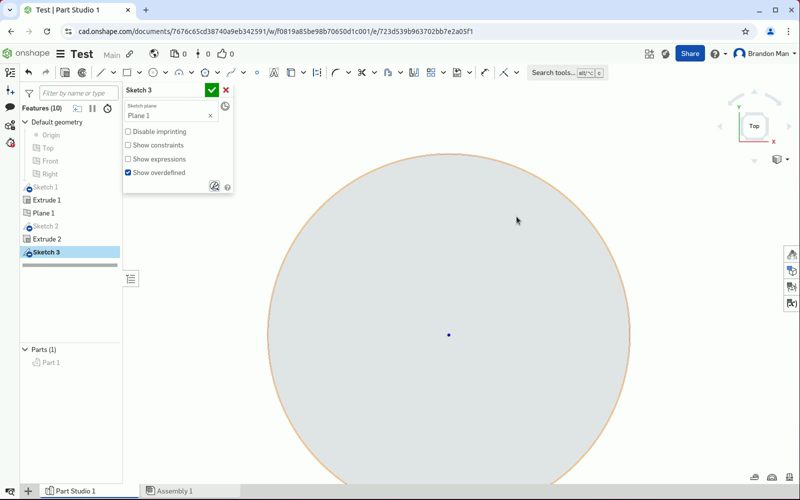
scroll(-6)
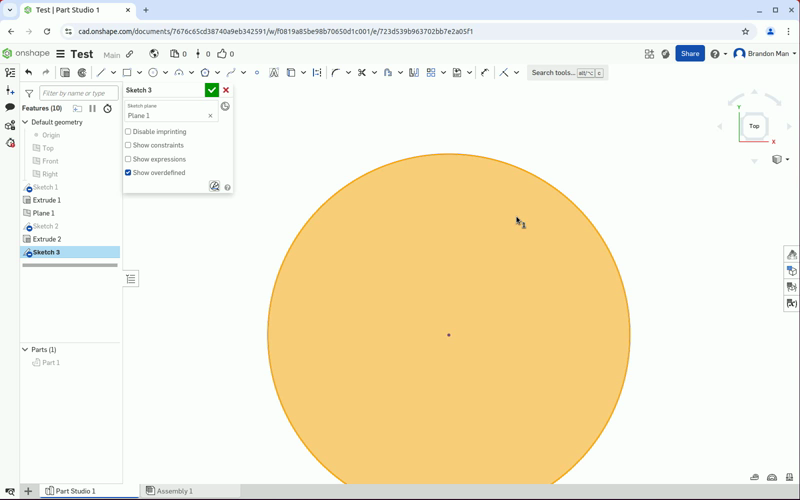
scroll(-6)
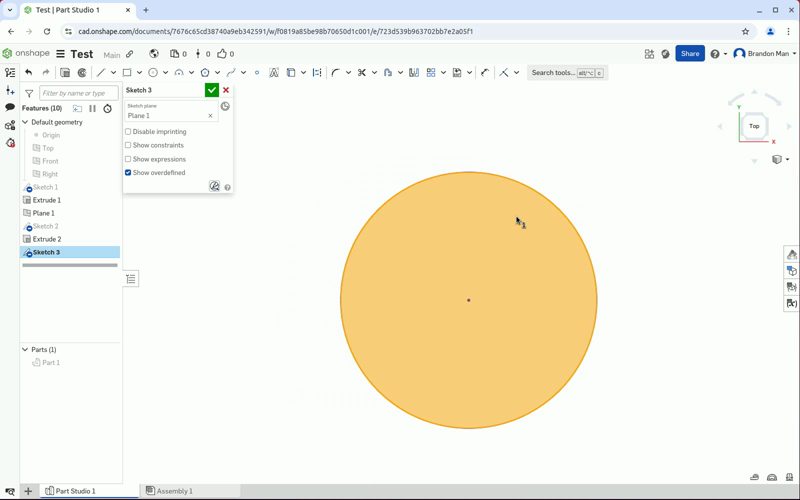
scroll(-6)
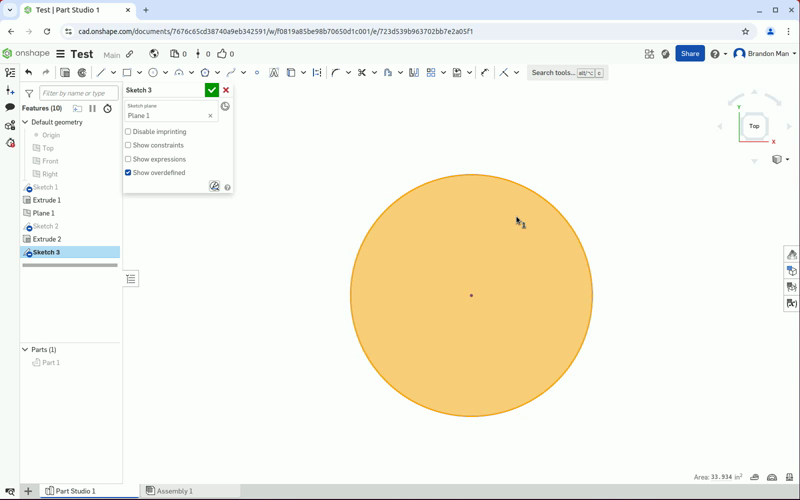
scroll(-6)
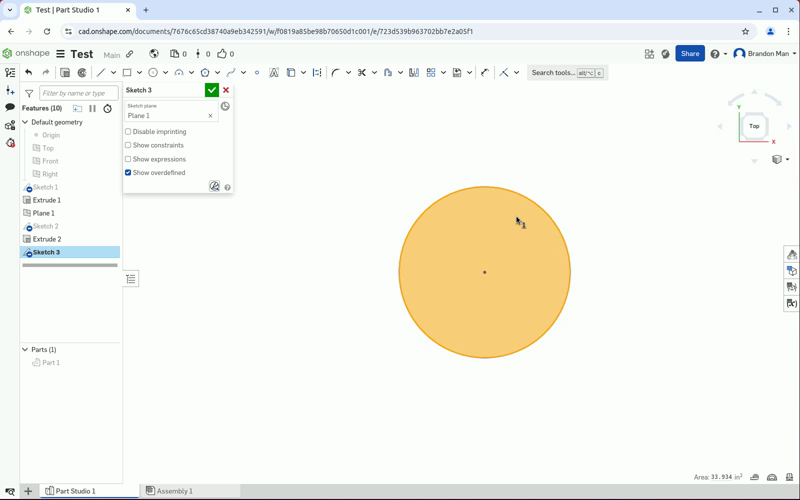
scroll(-6)
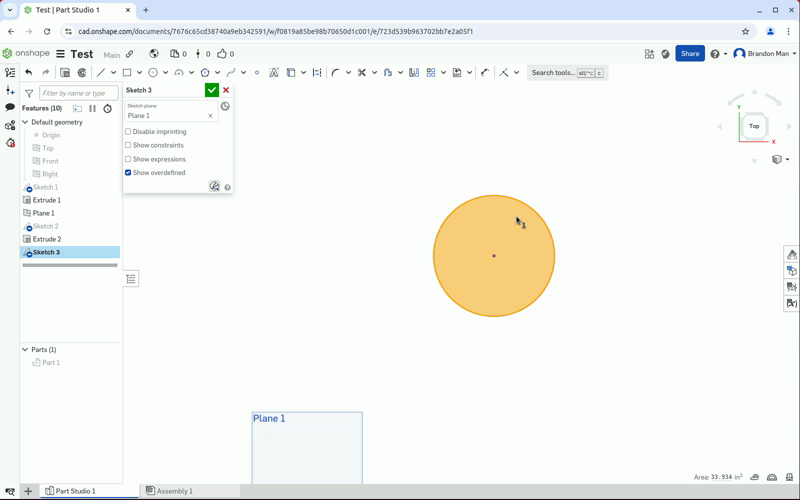
scroll(-6)
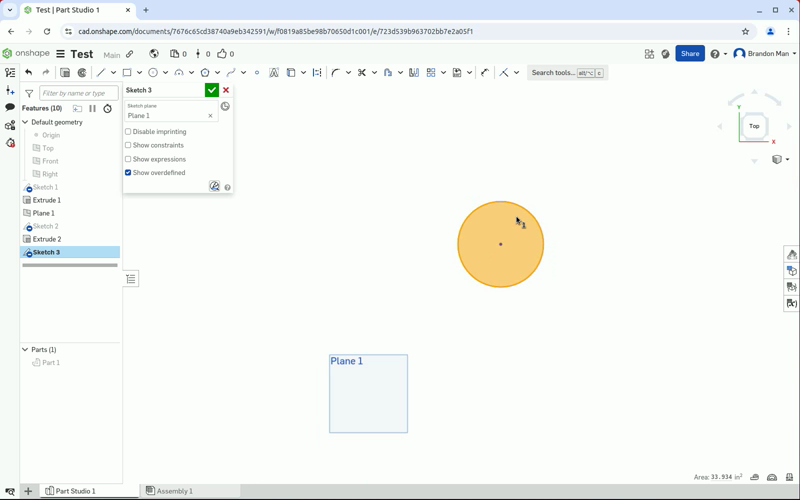
scroll(-6)
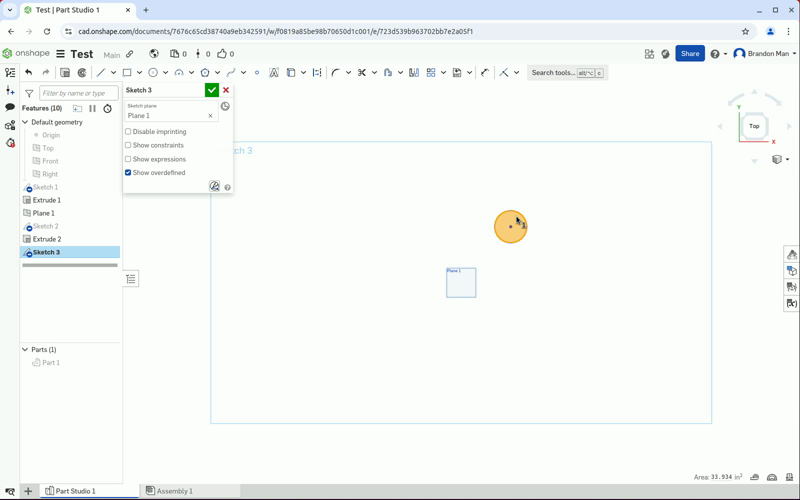
mouse_move(73, 352)
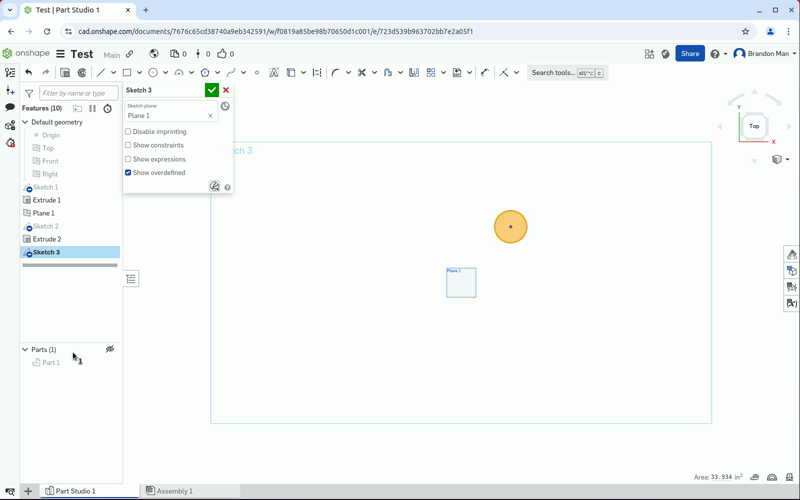
key(shift+y)
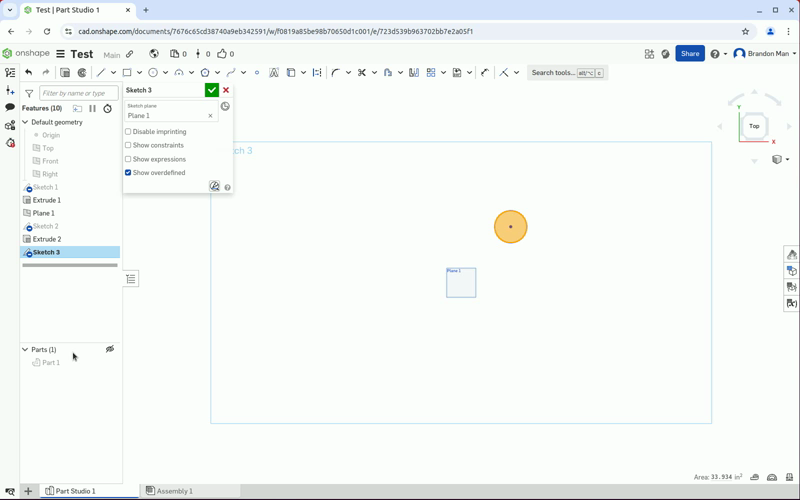
key(shift+e)
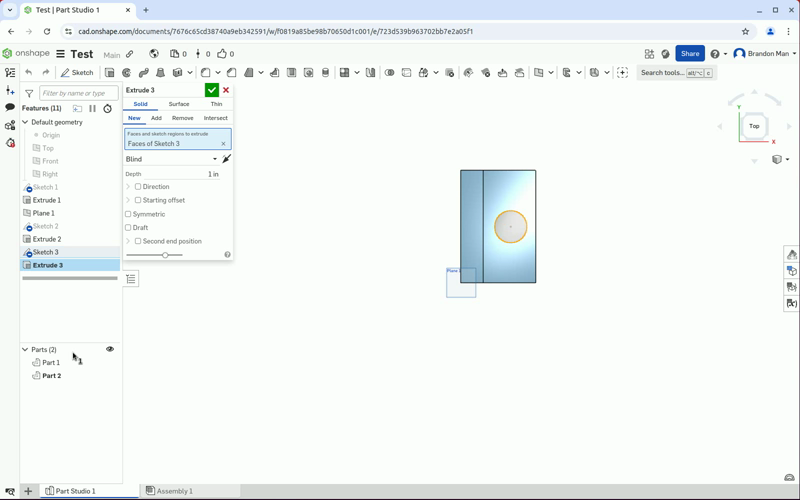
mouse_move(143, 106)
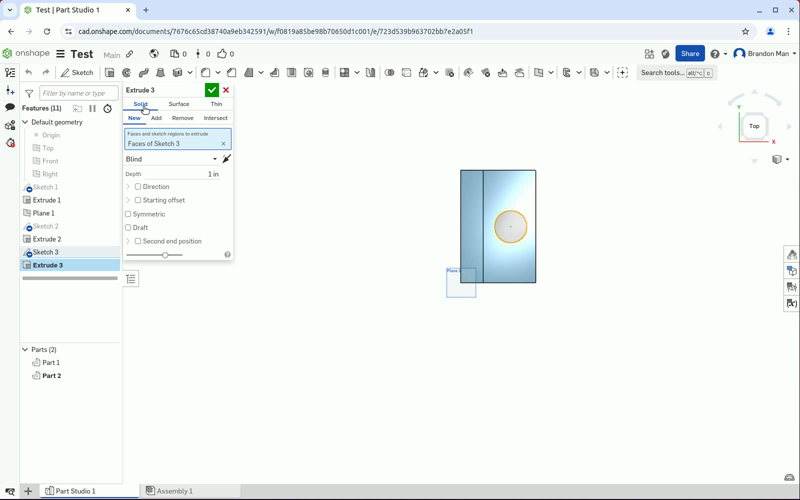
click(143, 106)
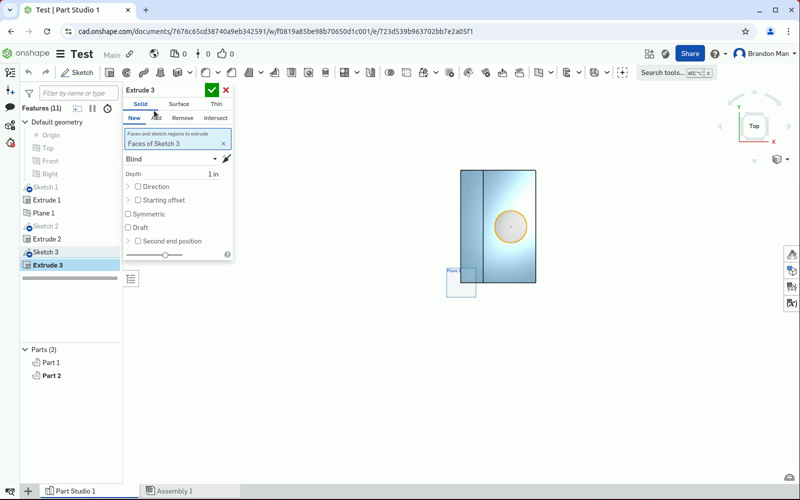
mouse_move(186, 120)
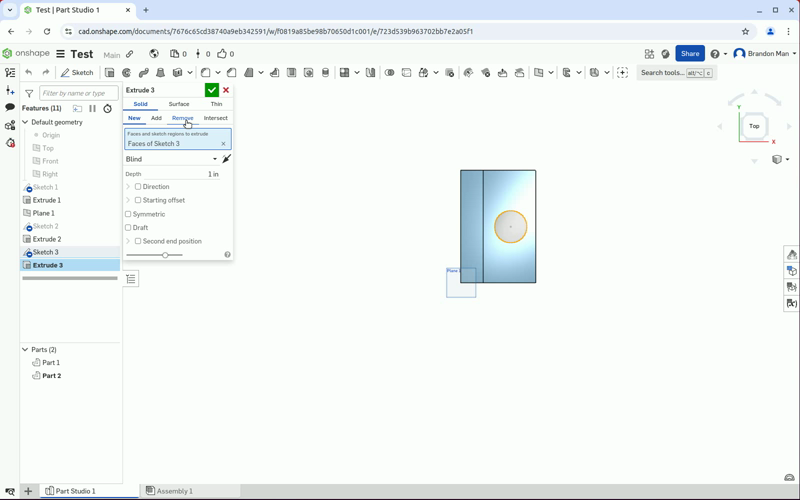
click(186, 120)
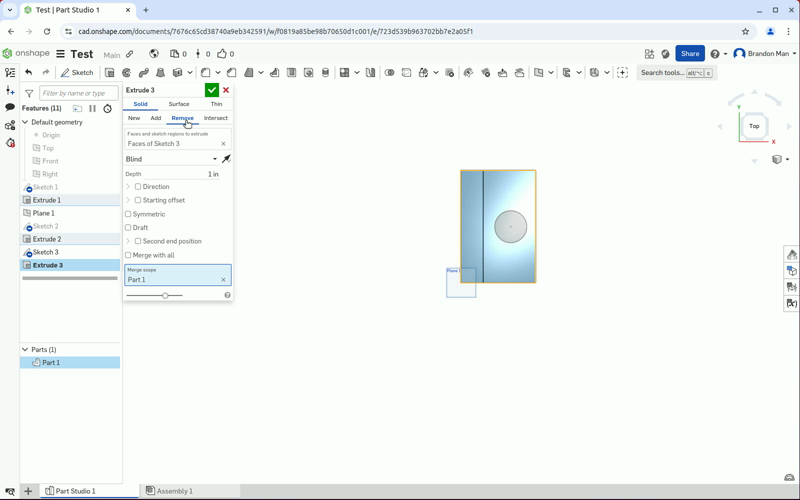
key(tab, 4)
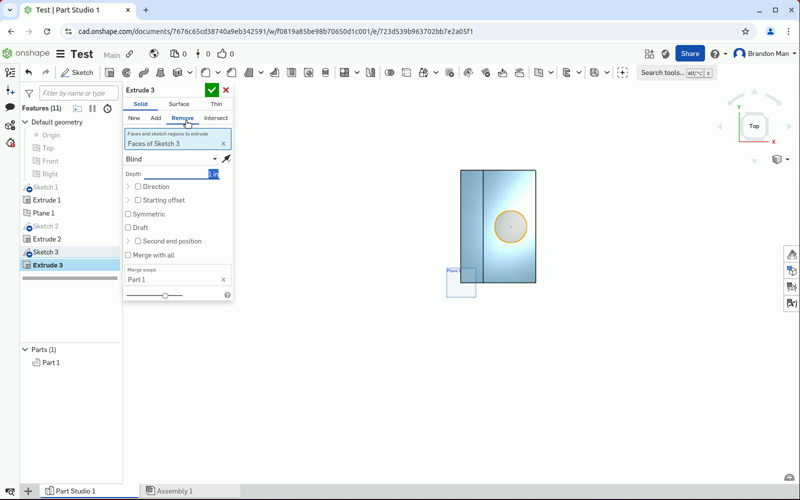
text(30.811)
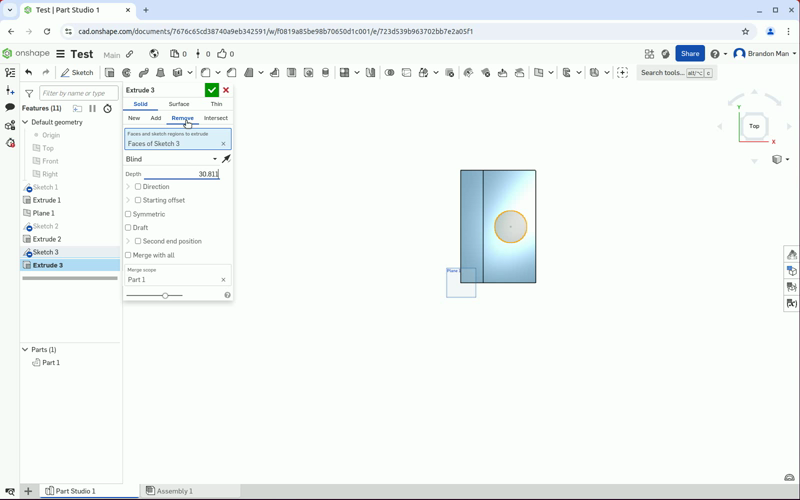
key(tab, 6)
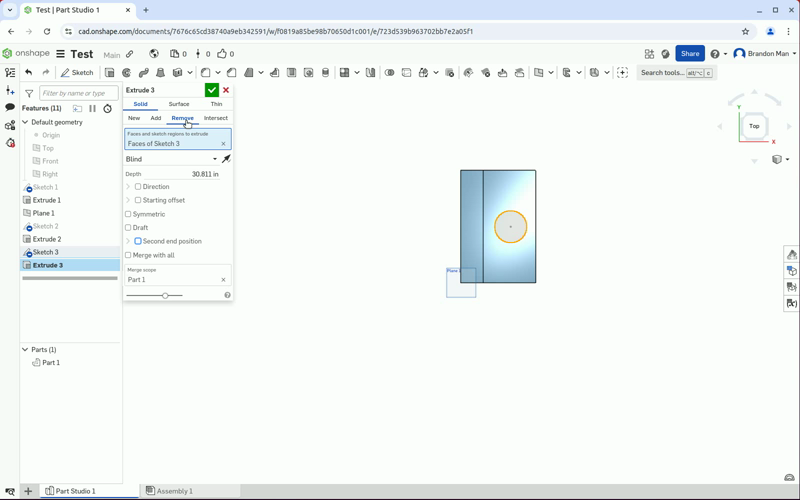
key(space)
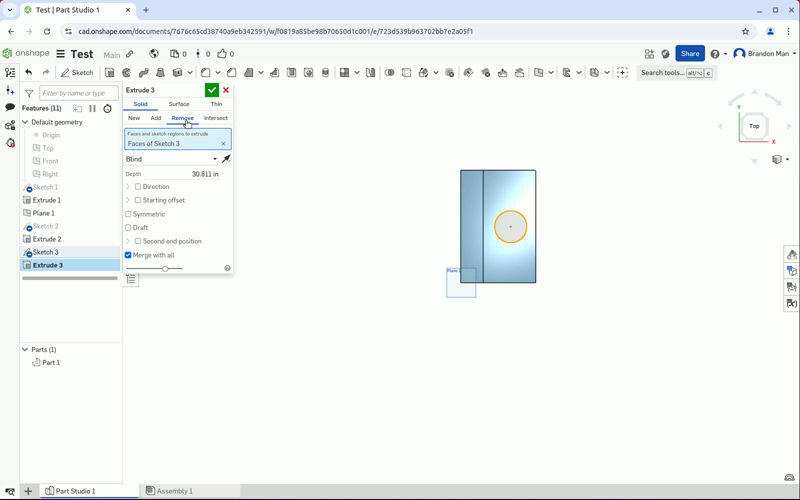
key(enter)
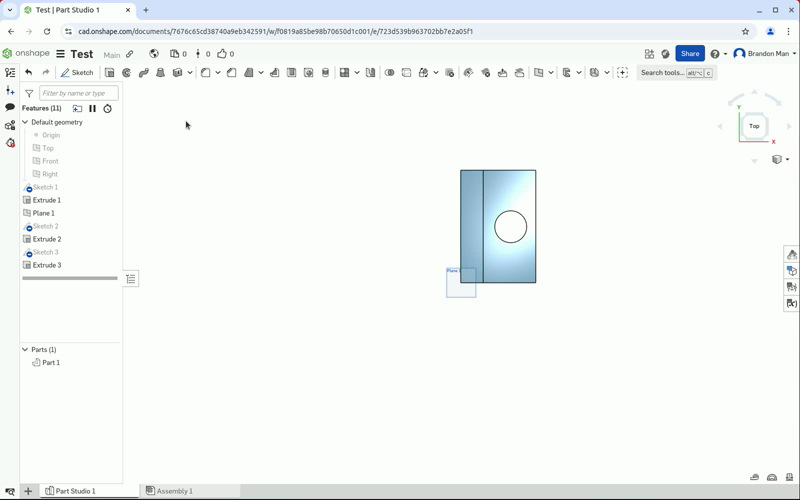
key(shift+h)
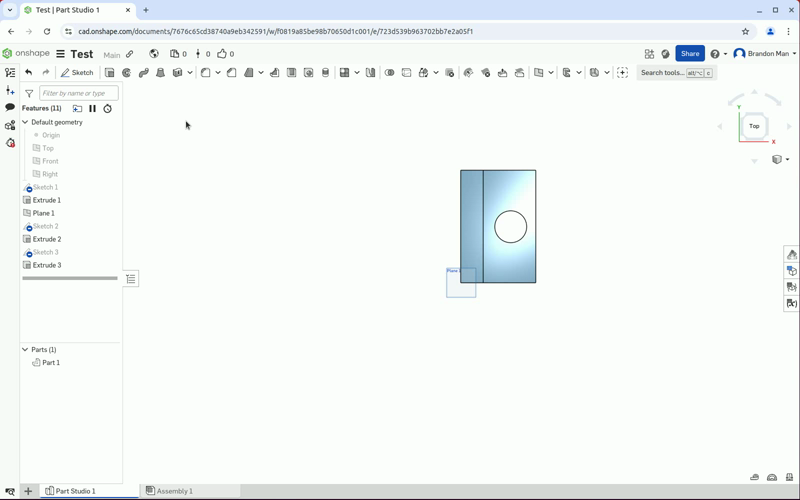
key(shift+h)
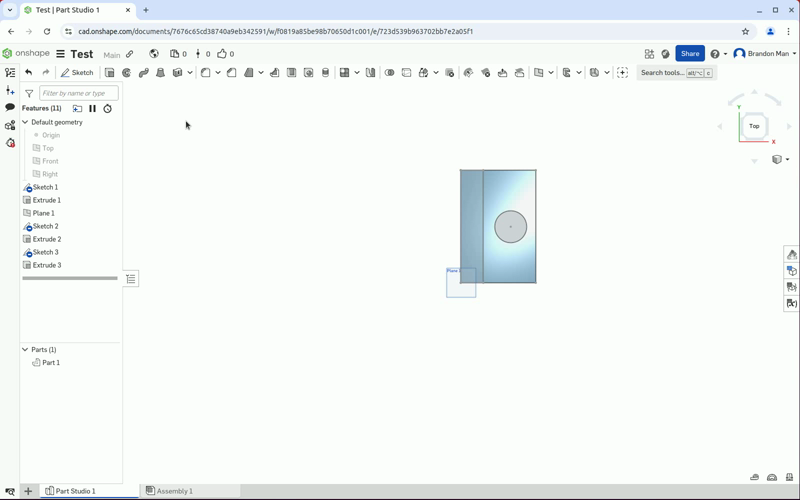
key(shift+7)
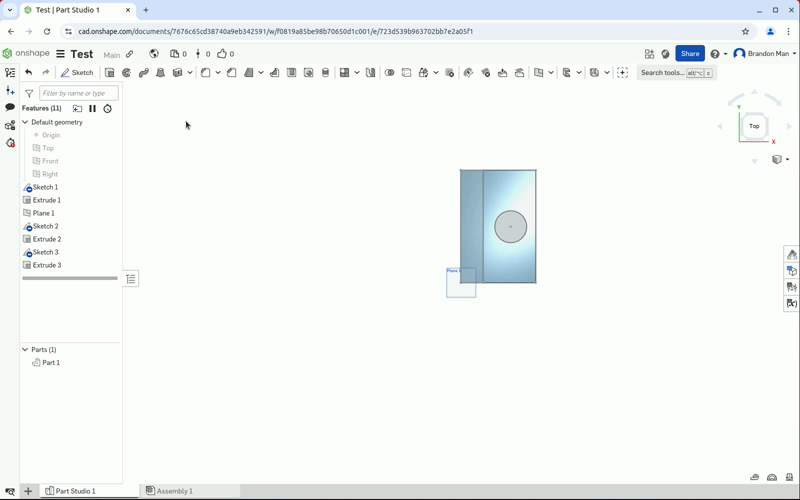
key(up, 3)
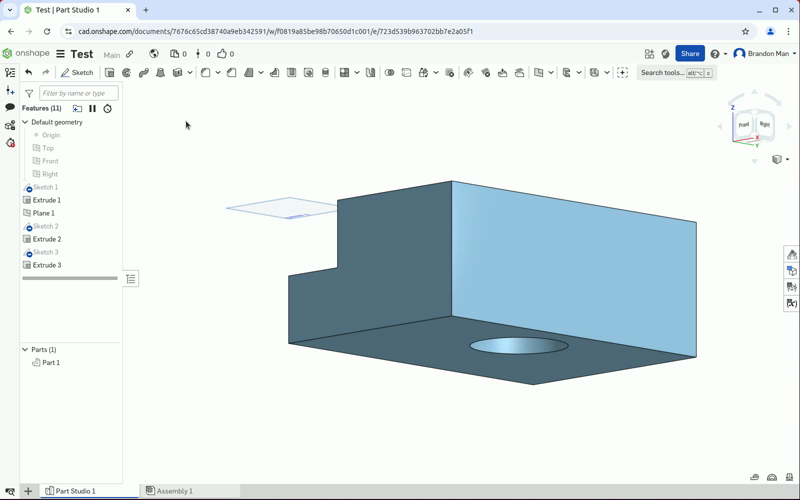
key(left, 3)
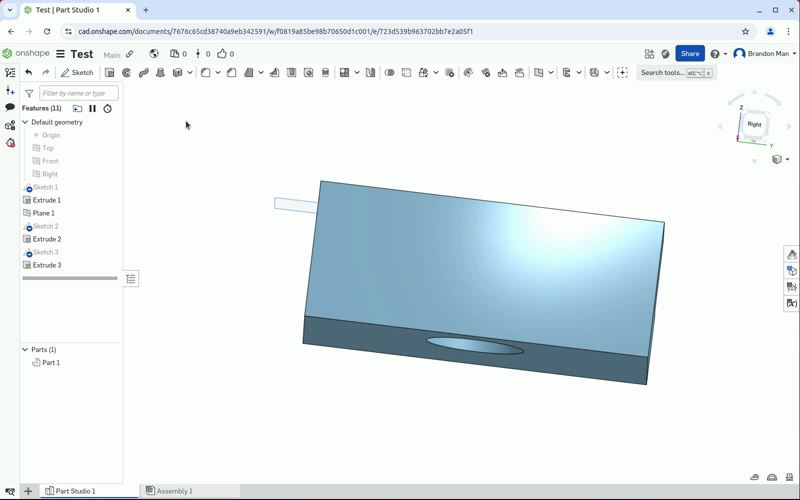
key(right, 3)
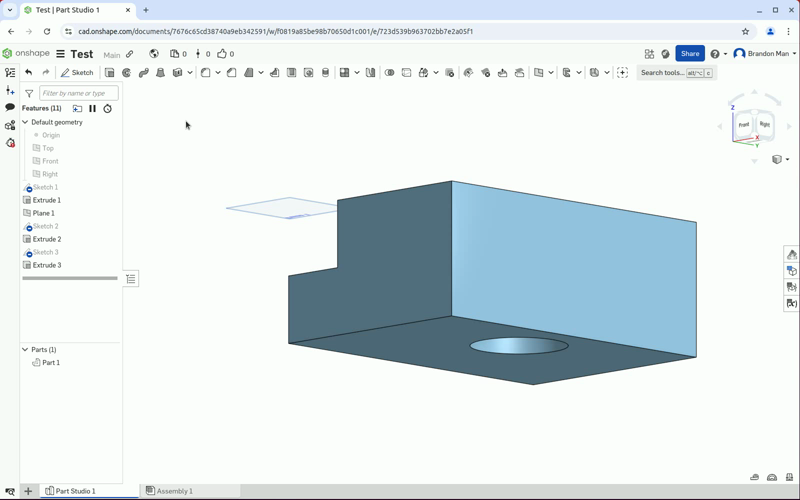
key(down, 3)
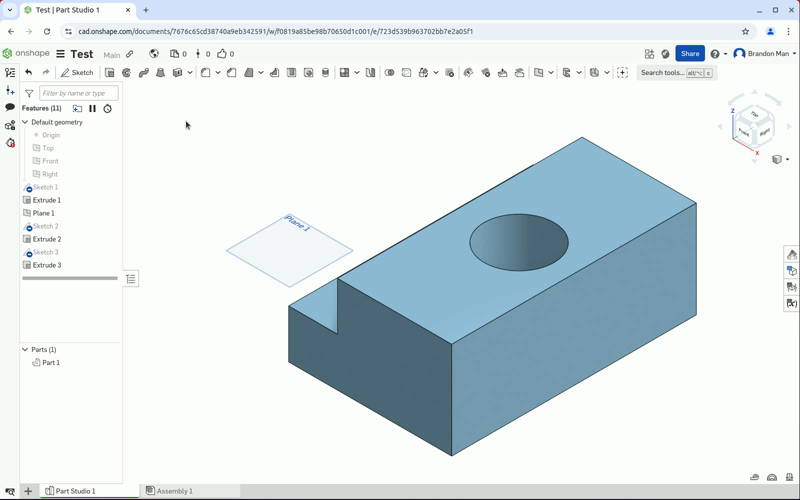
mouse_move(73, 189)
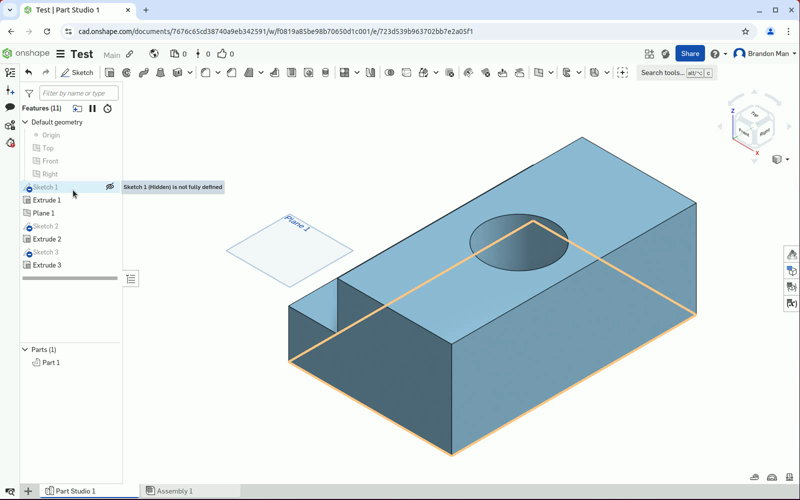
click(73, 189)